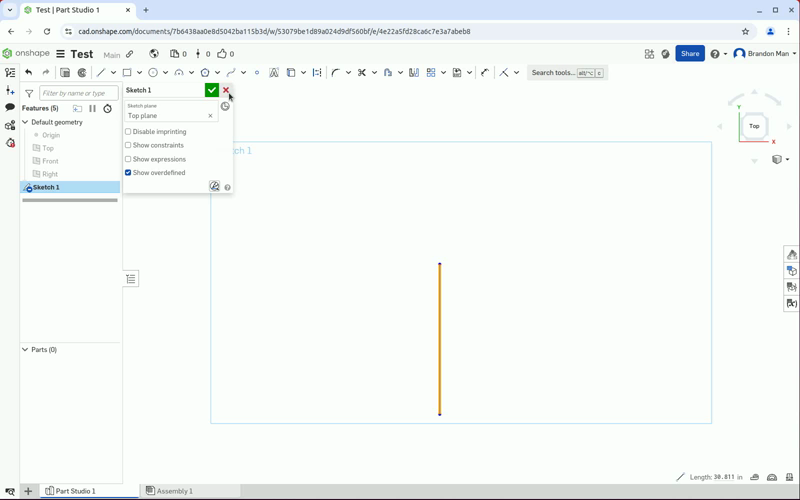
key(shift+h)
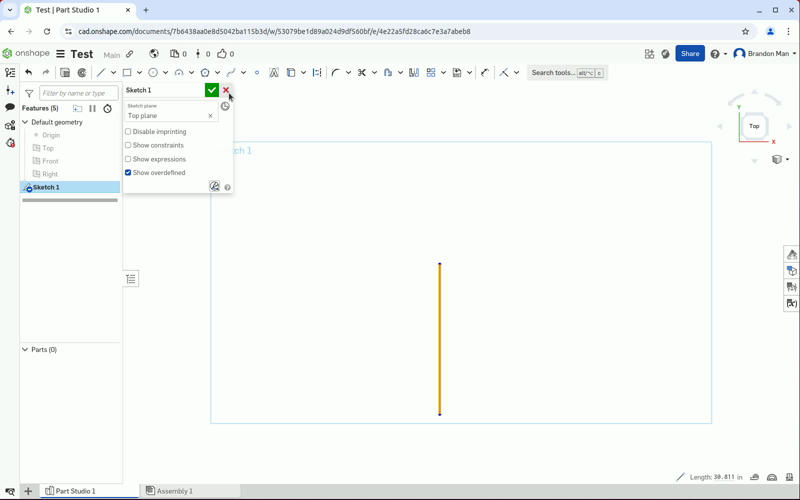
key(shift+s)
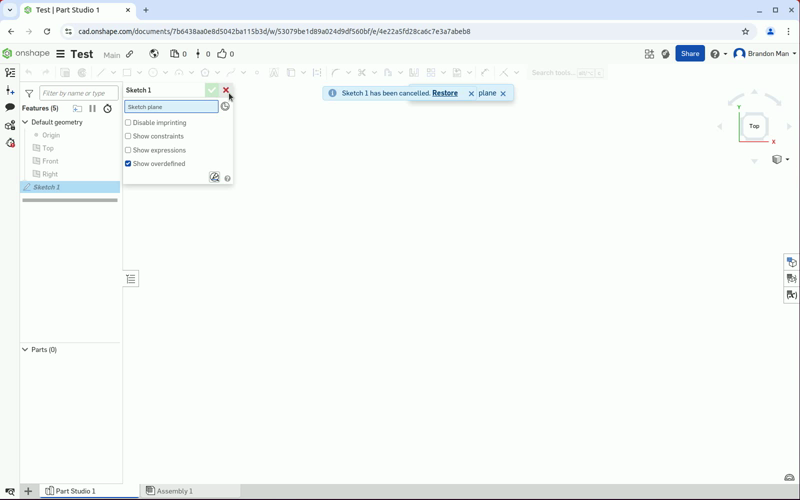
mouse_move(73, 150)
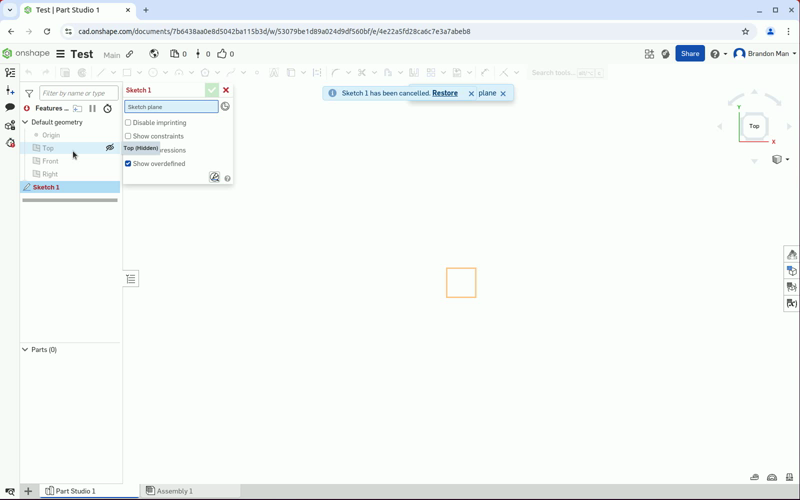
click(73, 150)
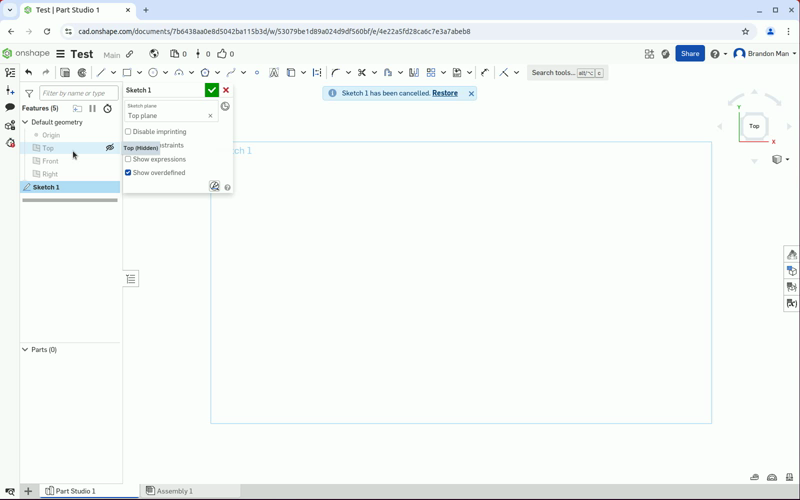
mouse_move(73, 352)
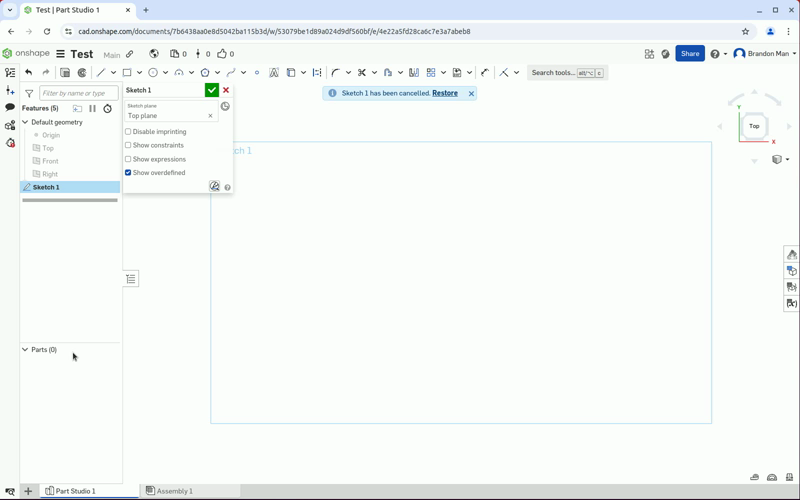
key(y)
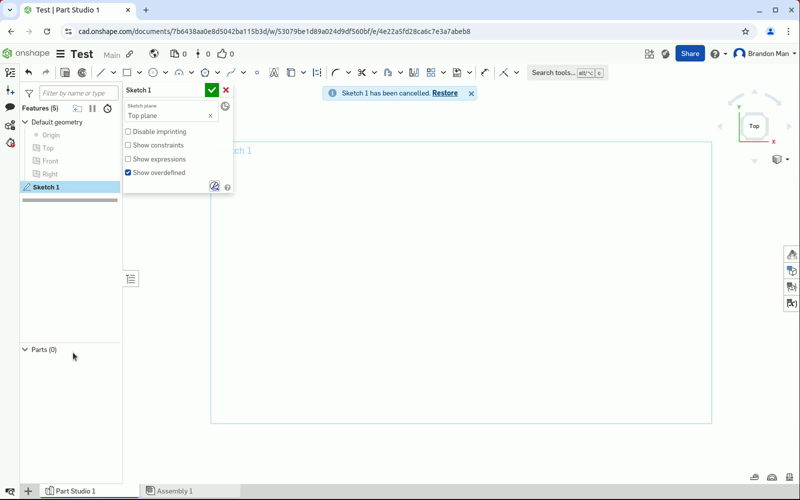
key(c)
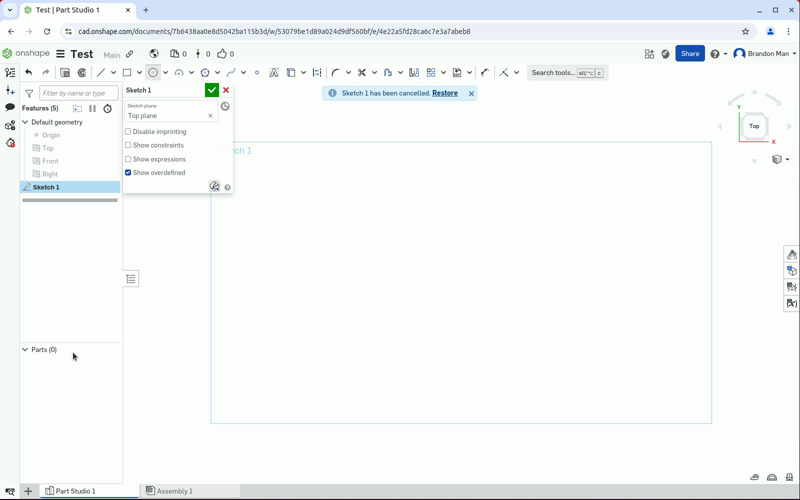
key_down(shift)
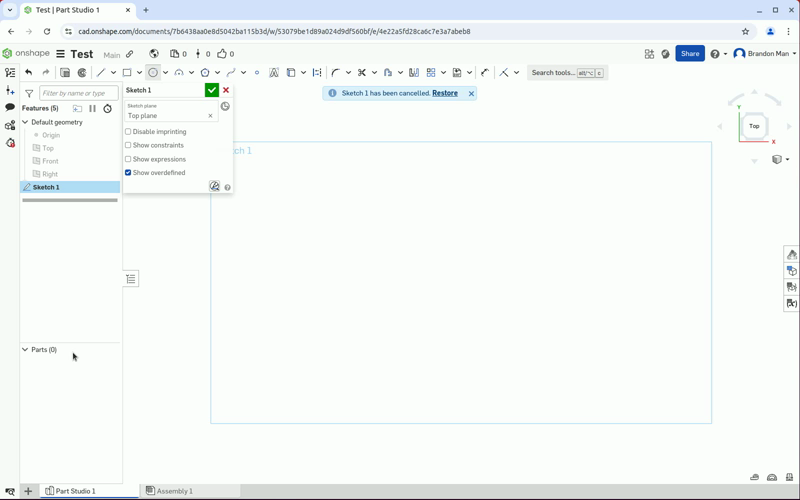
mouse_move(378, 232)
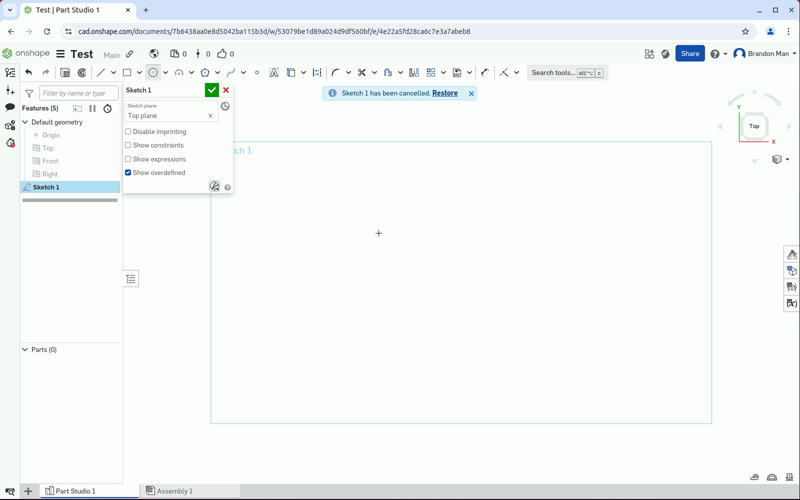
click(378, 232)
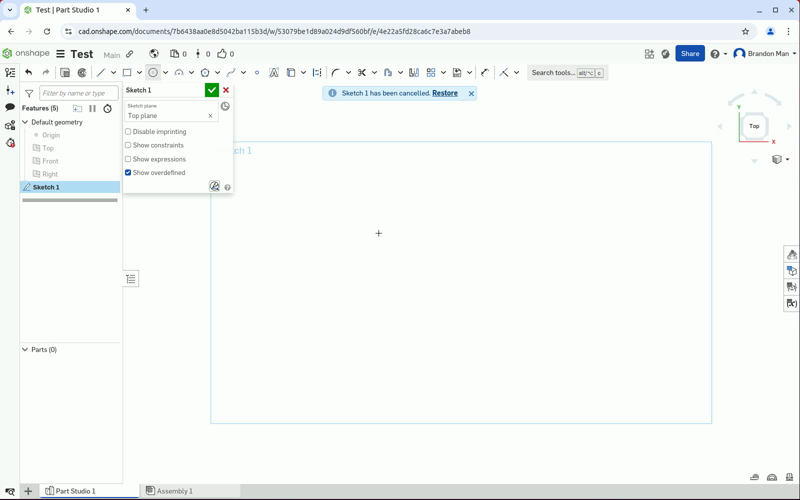
key_up(shift)
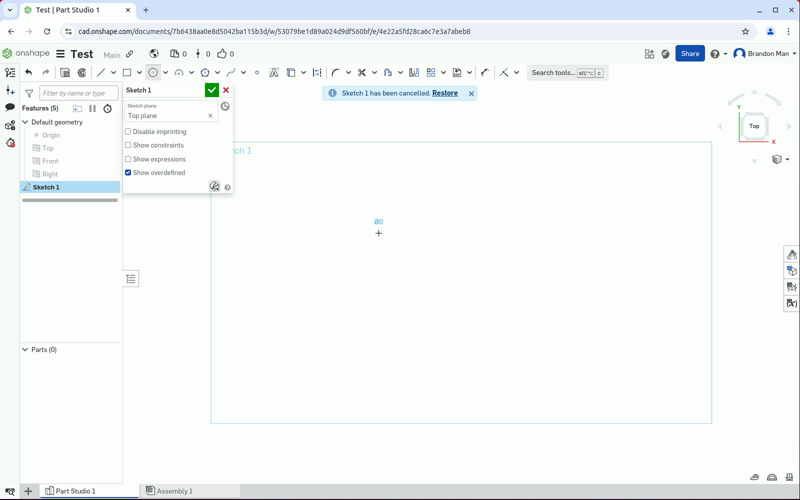
mouse_move(386, 232)
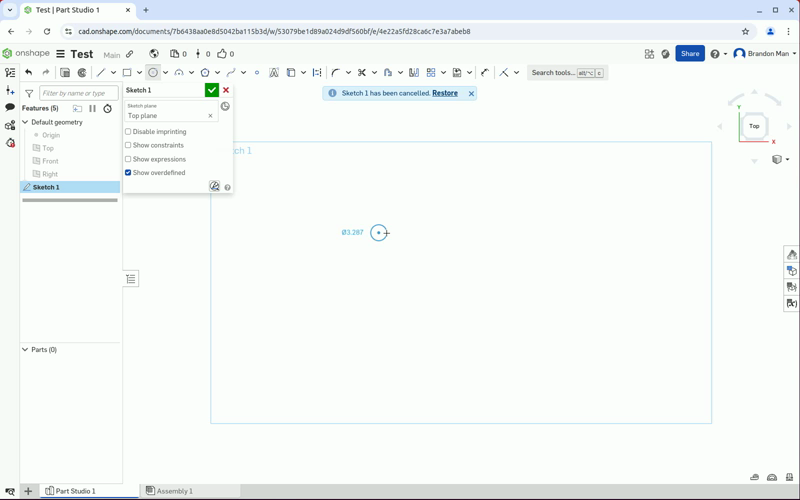
click(386, 232)
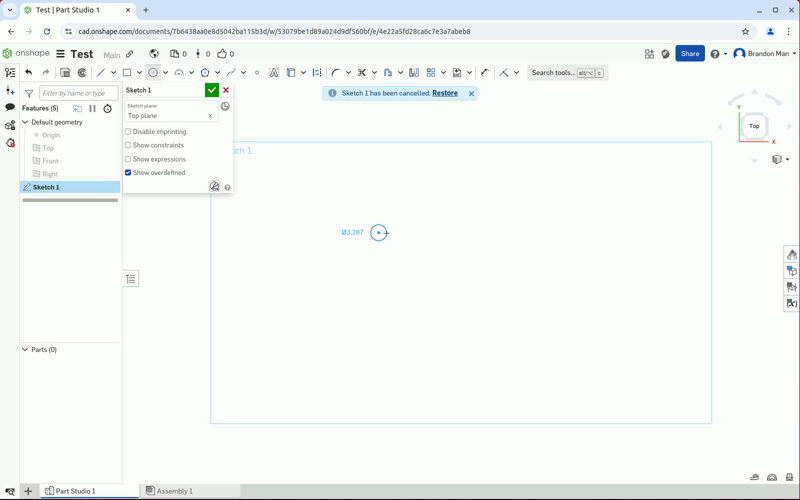
key(esc)
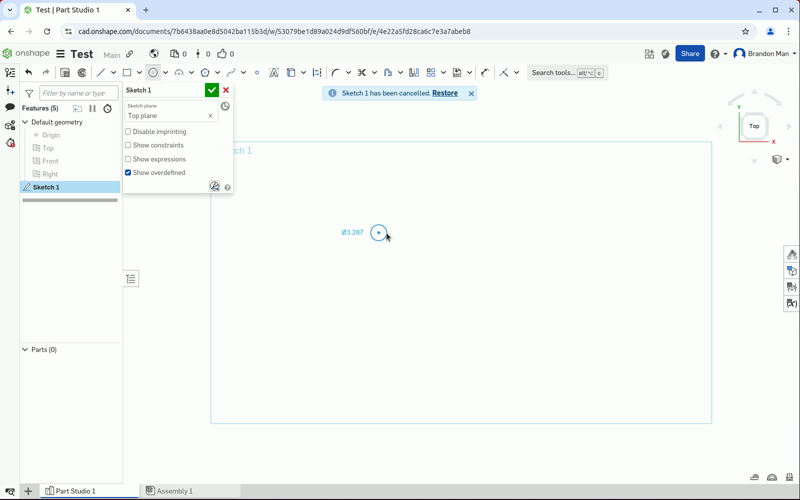
key(c)
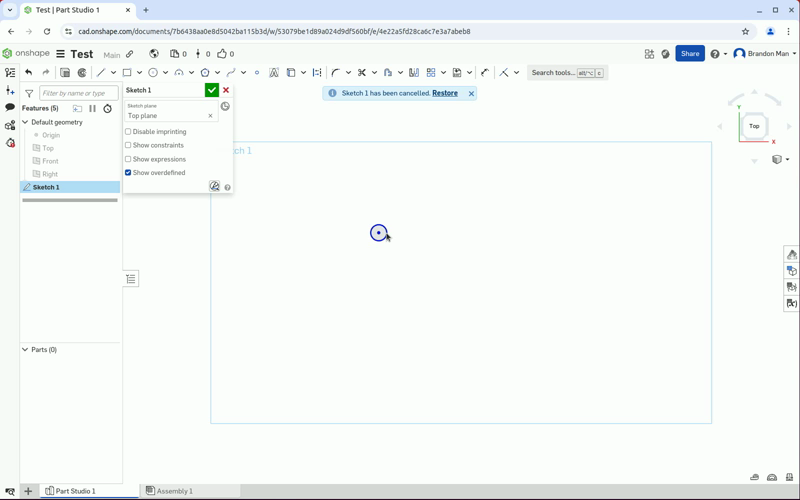
key_down(shift)
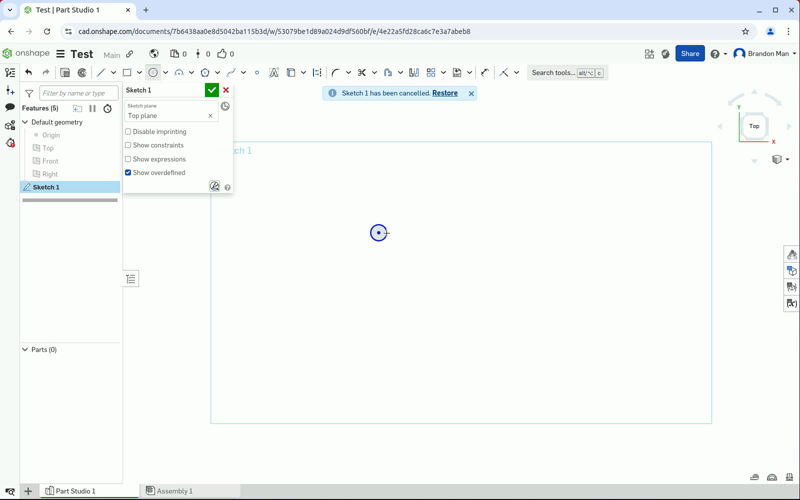
mouse_move(378, 232)
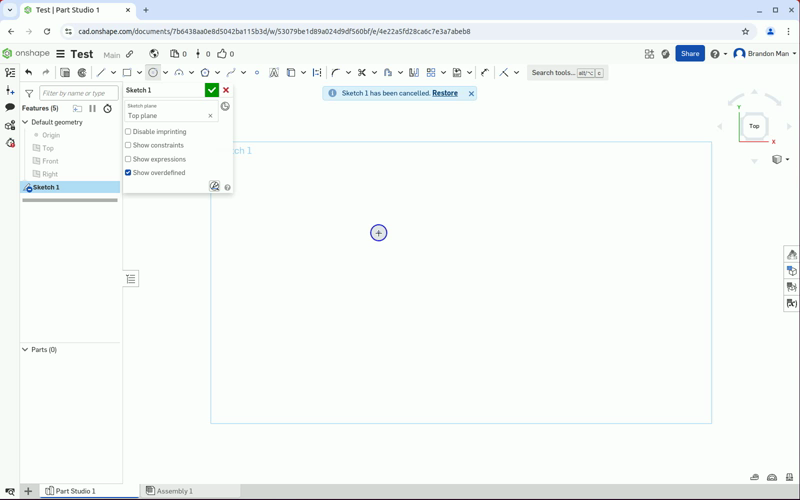
click(378, 232)
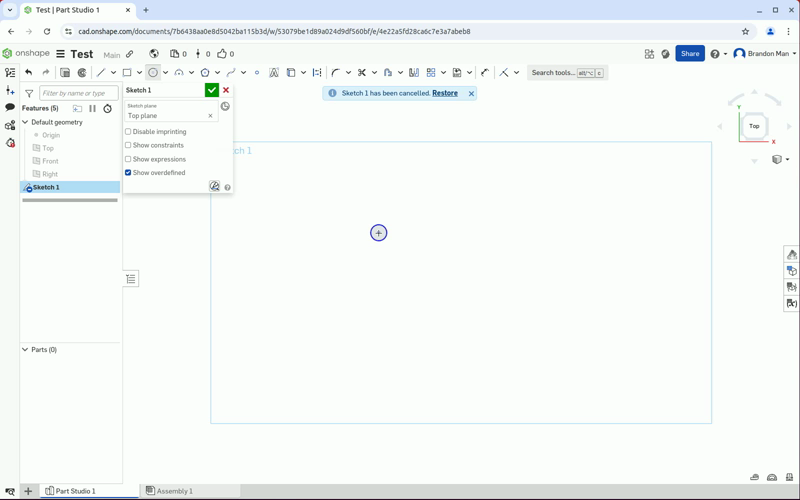
key_up(shift)
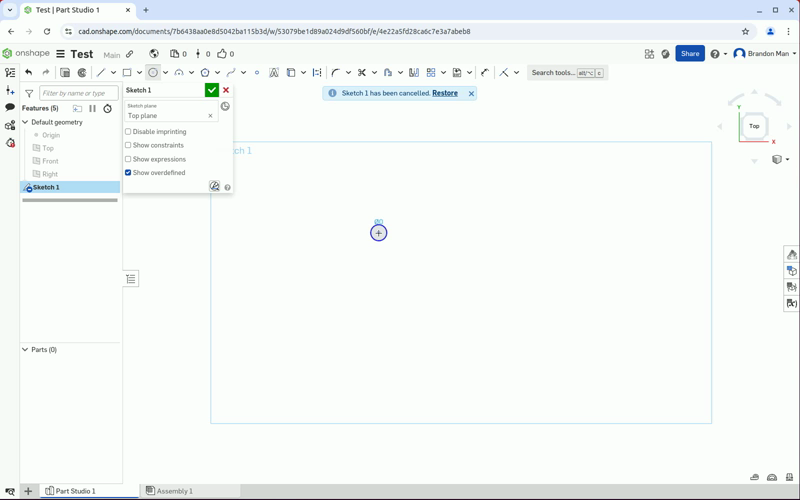
mouse_move(382, 232)
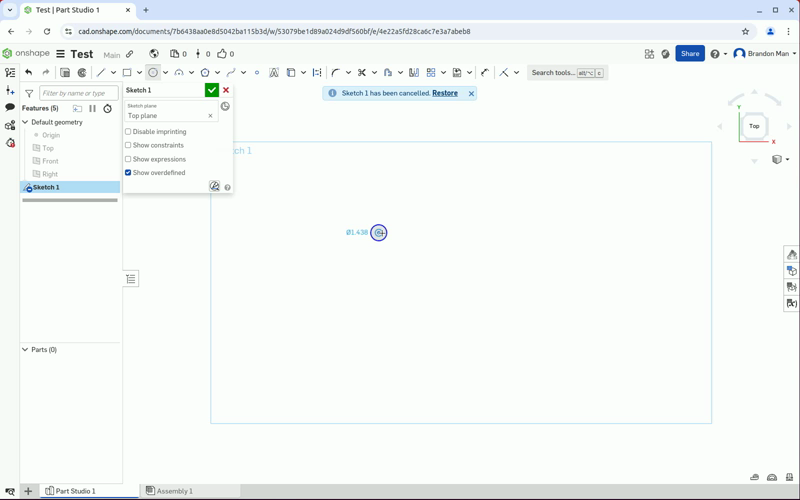
scroll(6)
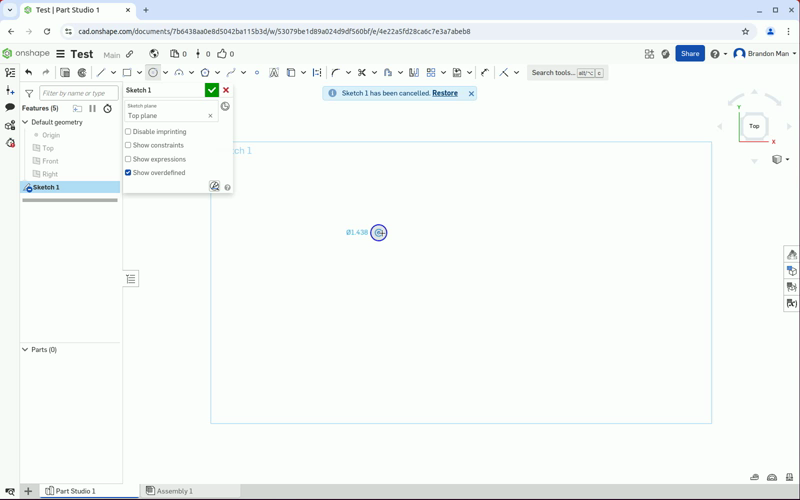
scroll(6)
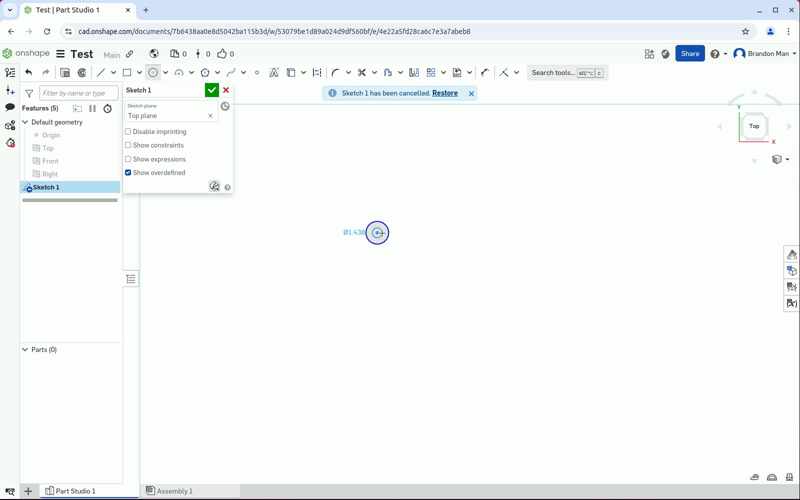
scroll(6)
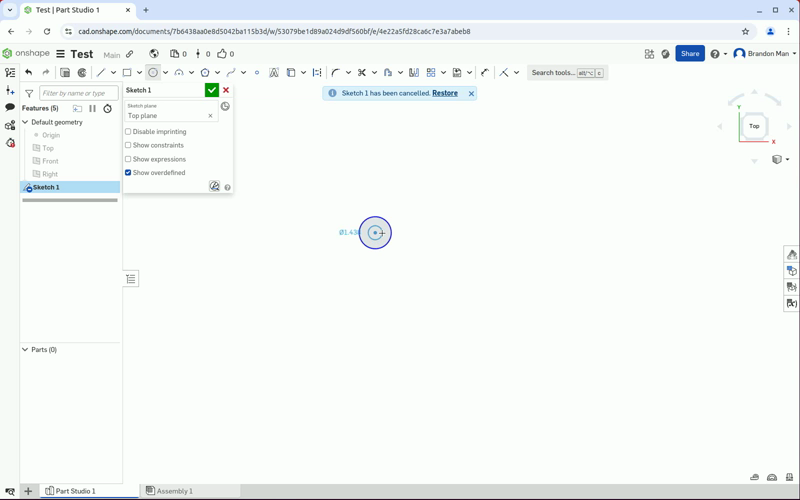
scroll(6)
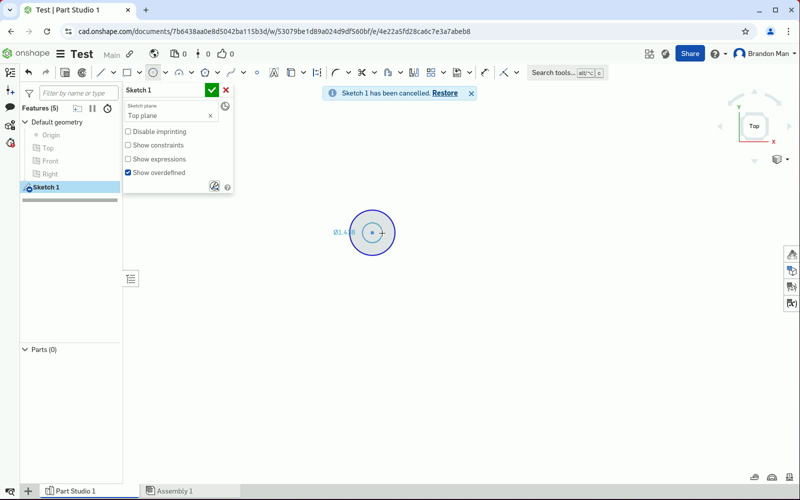
scroll(6)
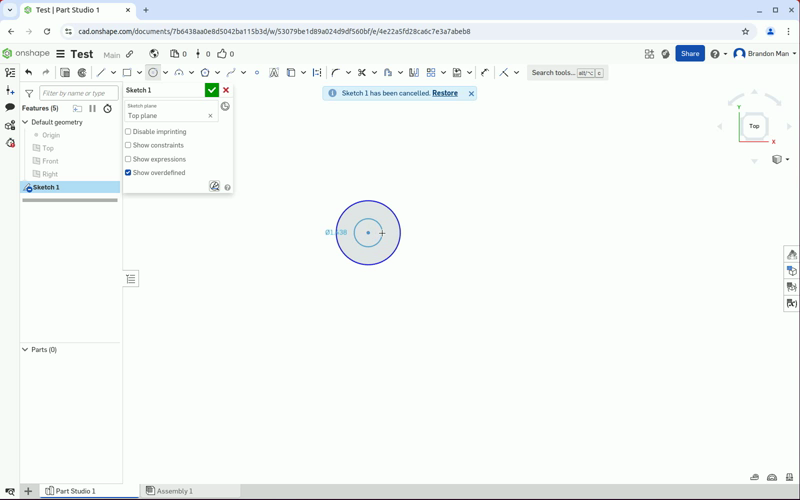
scroll(6)
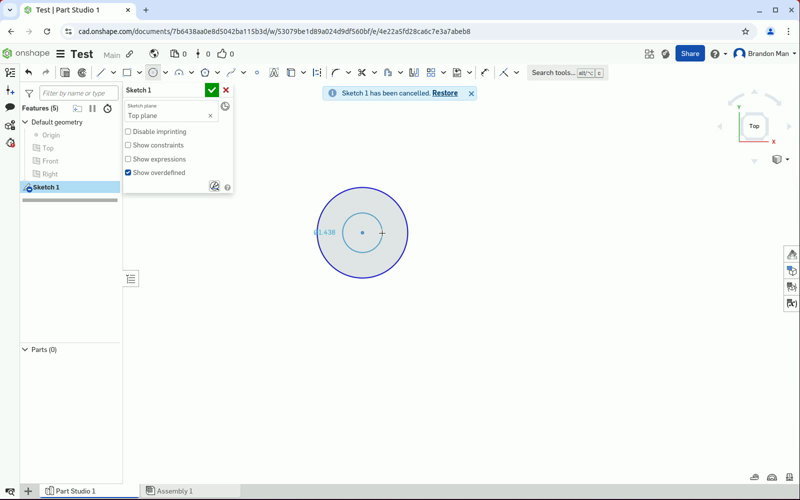
scroll(6)
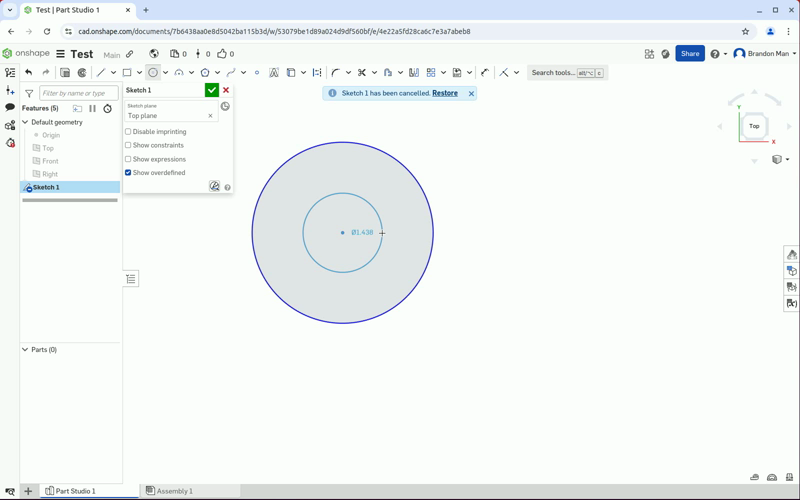
click(382, 232)
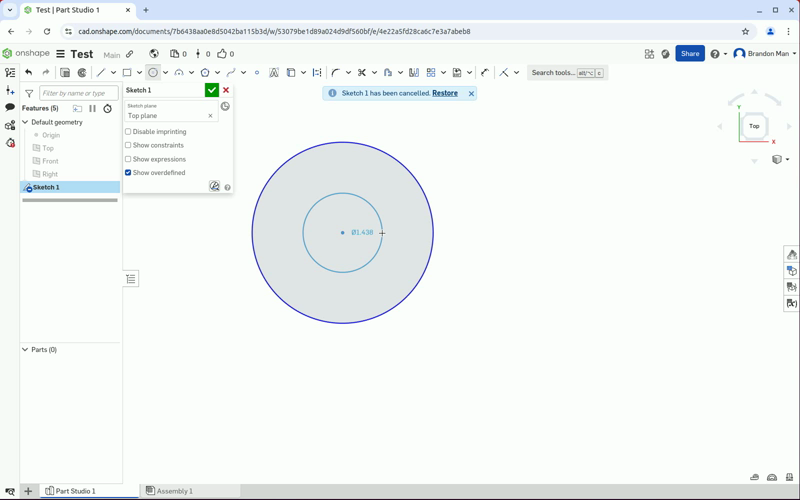
scroll(-6)
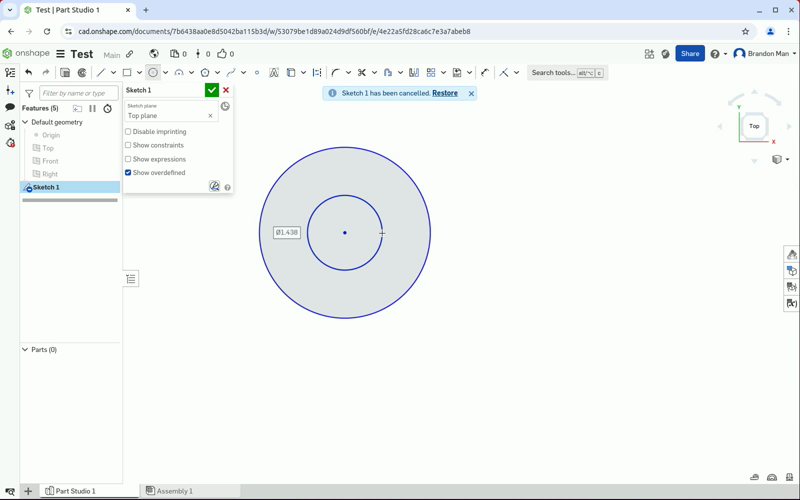
scroll(-6)
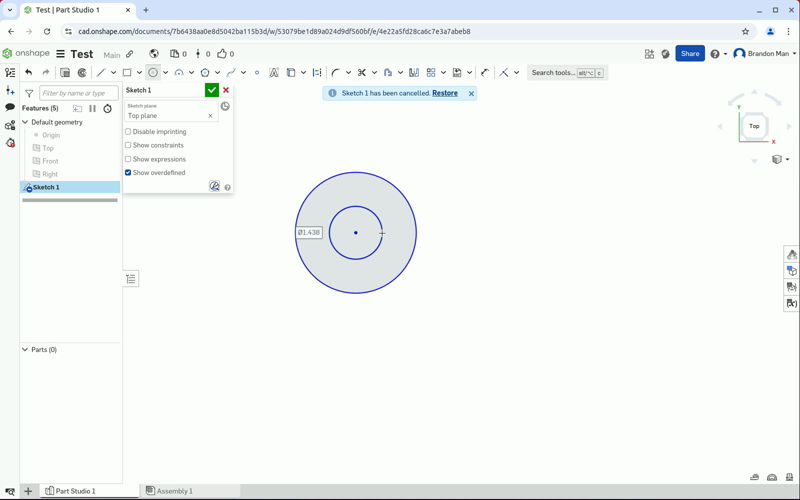
scroll(-6)
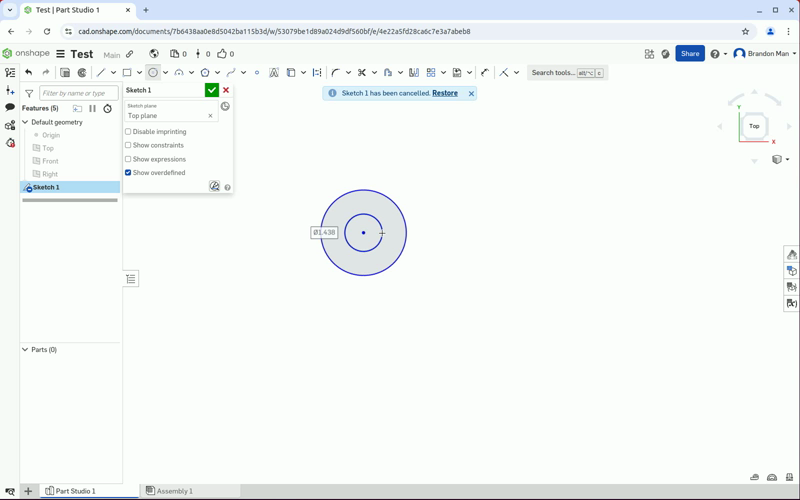
scroll(-6)
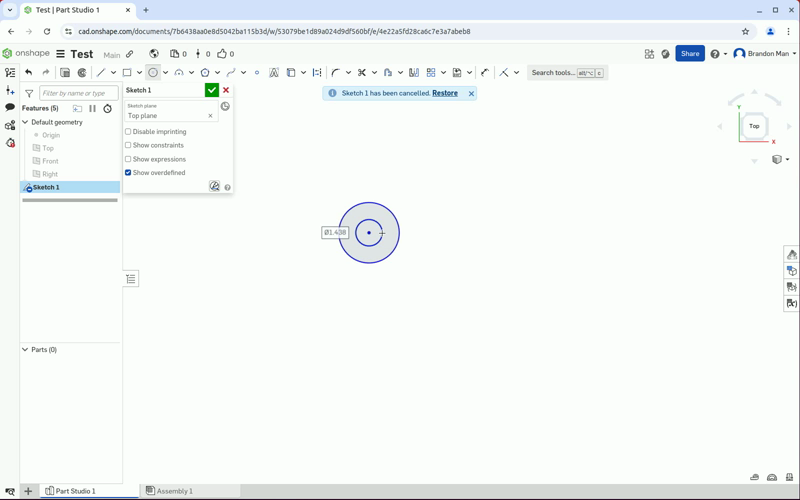
scroll(-6)
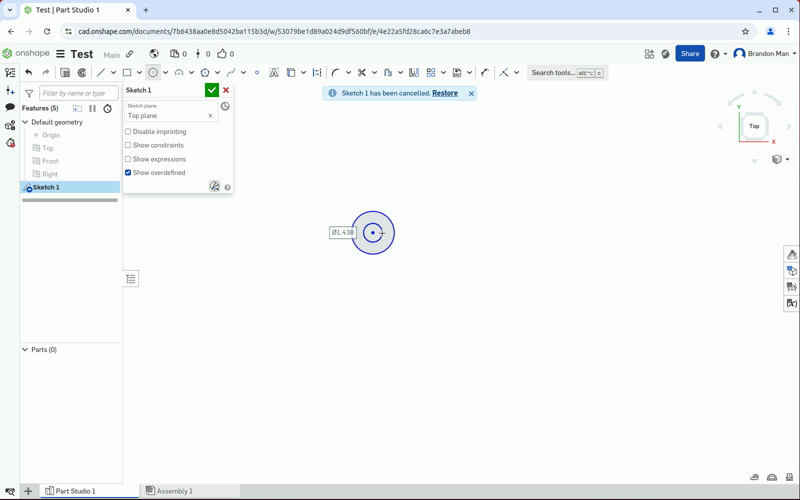
scroll(-6)
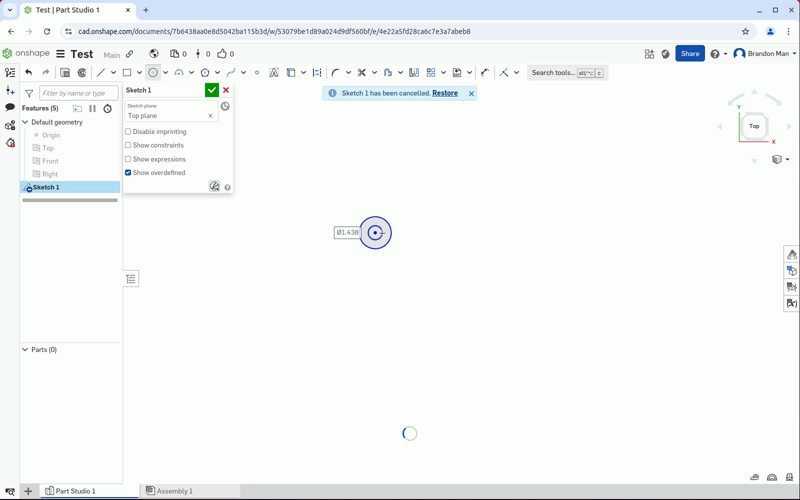
scroll(-6)
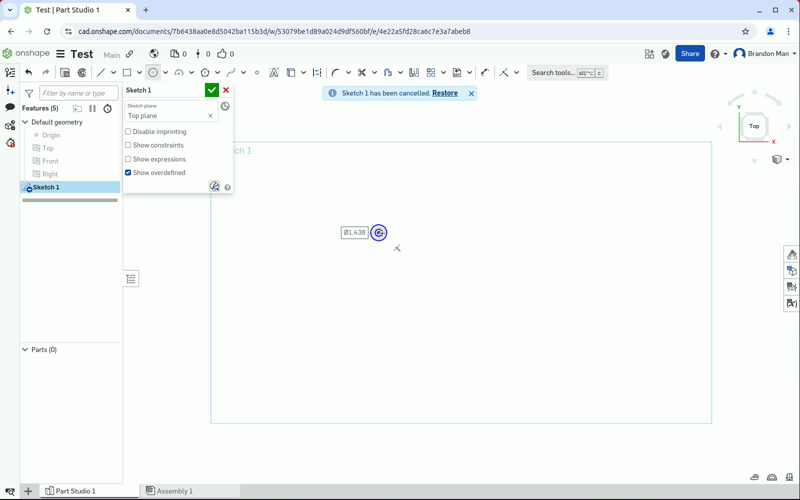
key(esc)
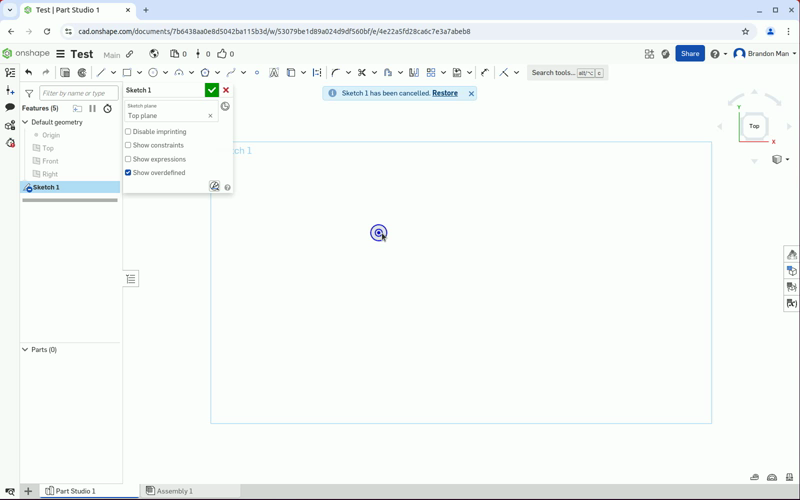
mouse_move(377, 228)
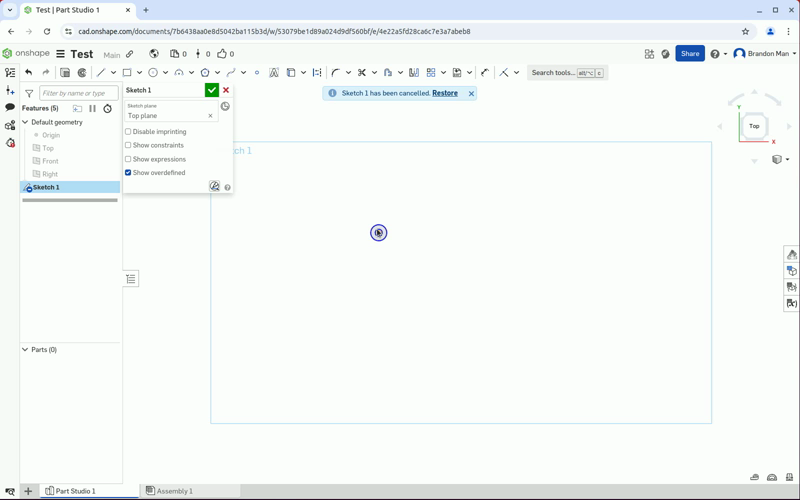
scroll(6)
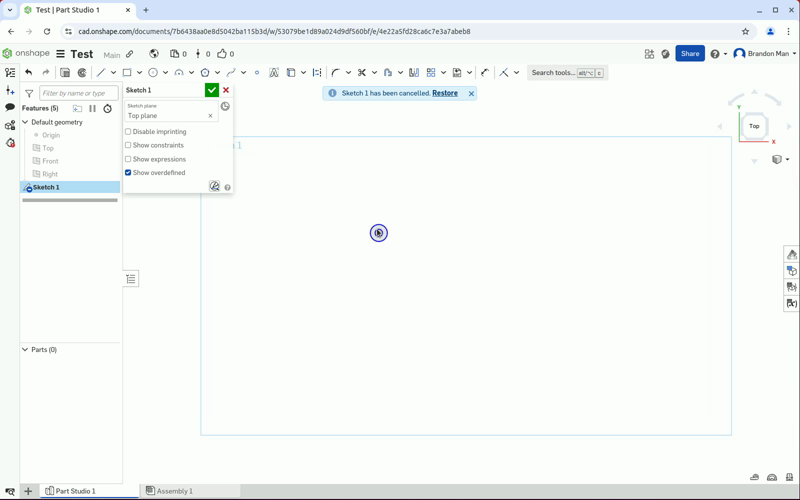
scroll(6)
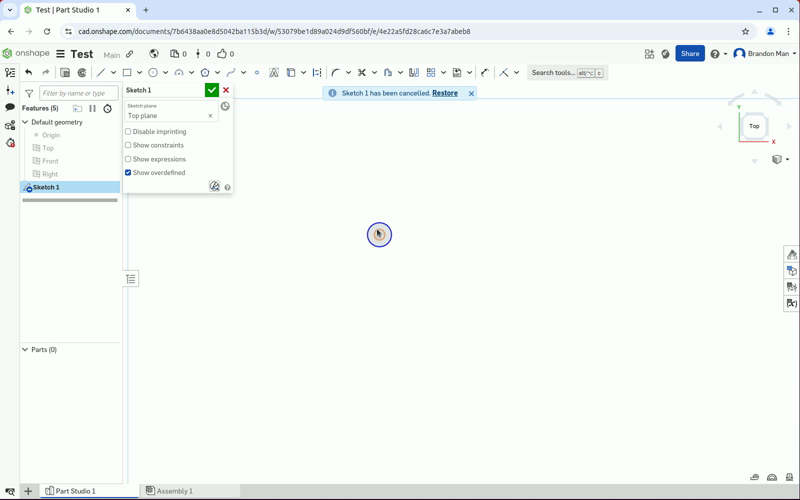
scroll(6)
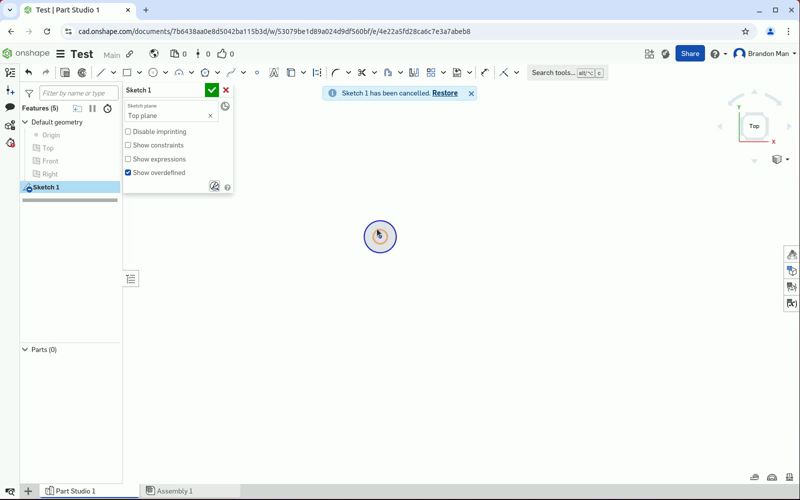
scroll(6)
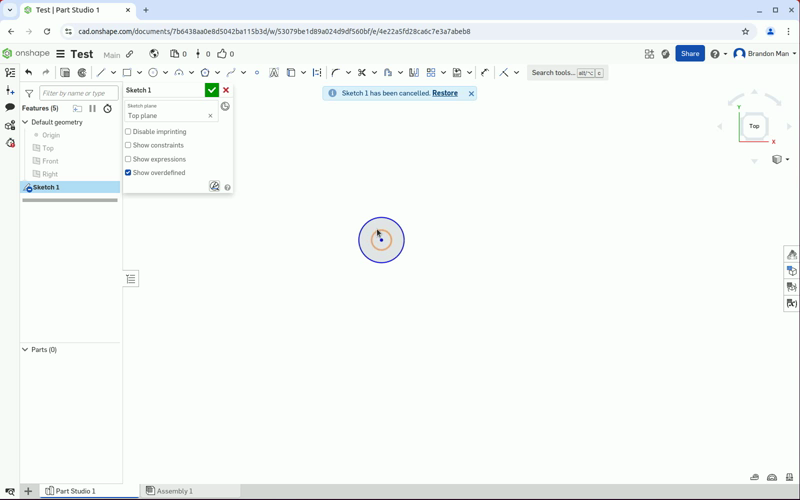
scroll(6)
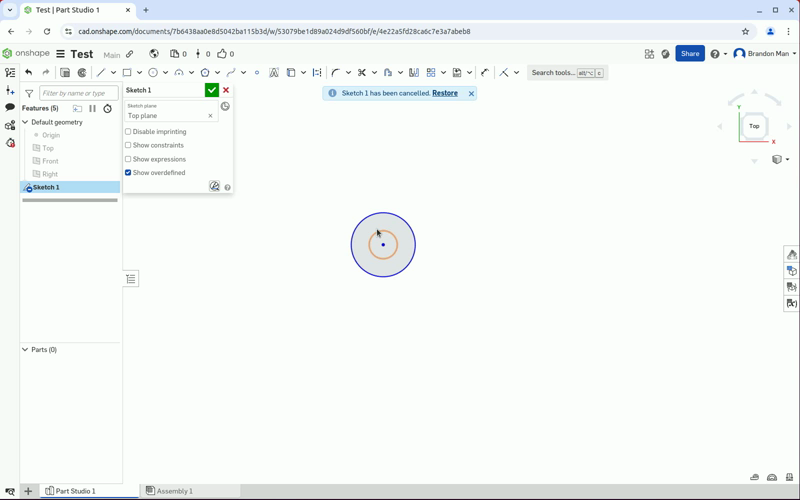
scroll(6)
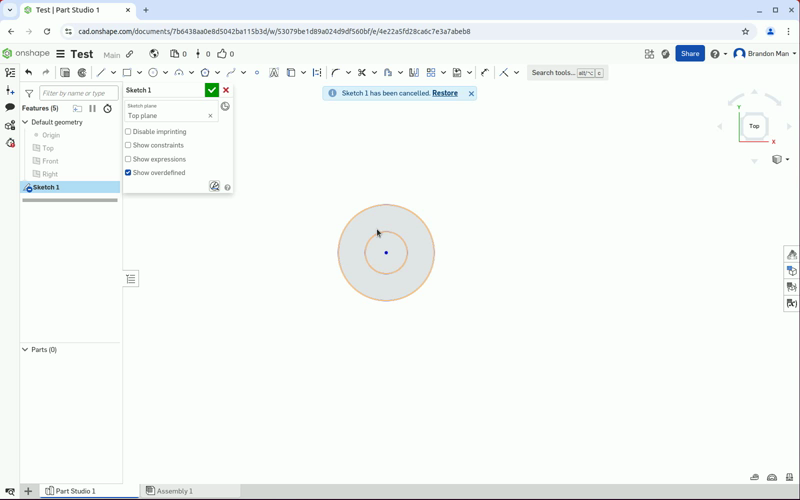
scroll(6)
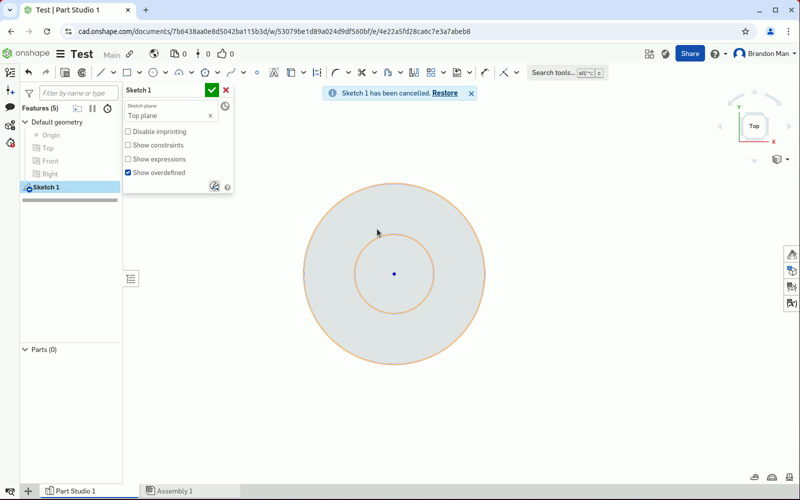
click(377, 228)
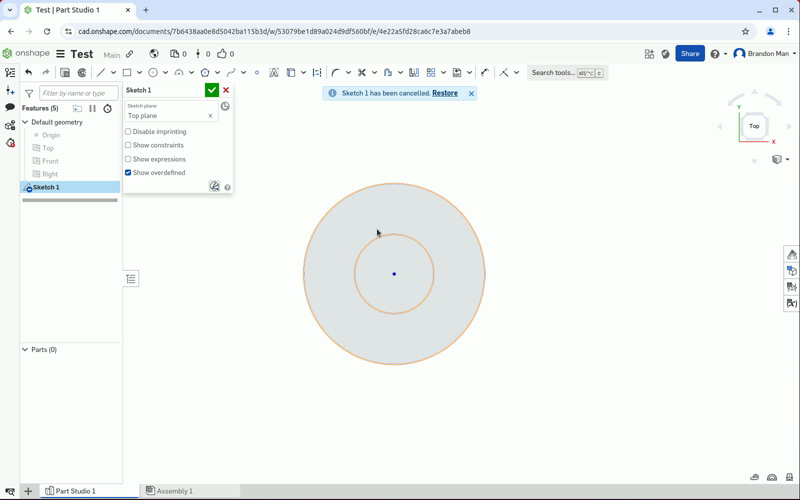
scroll(-6)
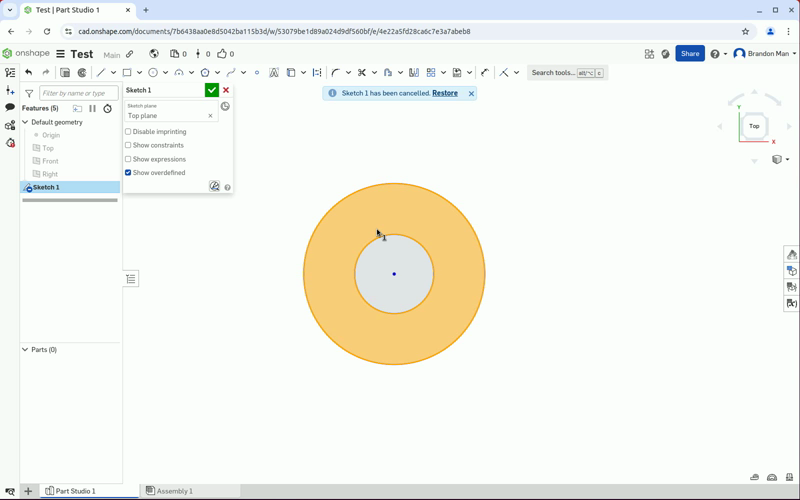
scroll(-6)
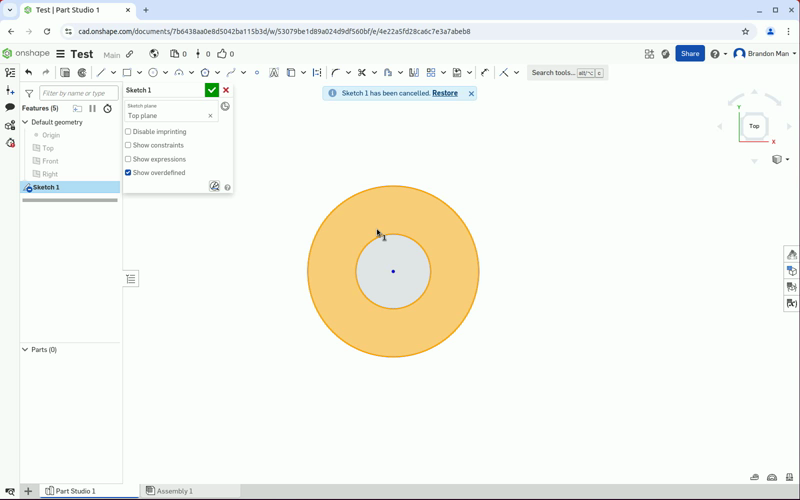
scroll(-6)
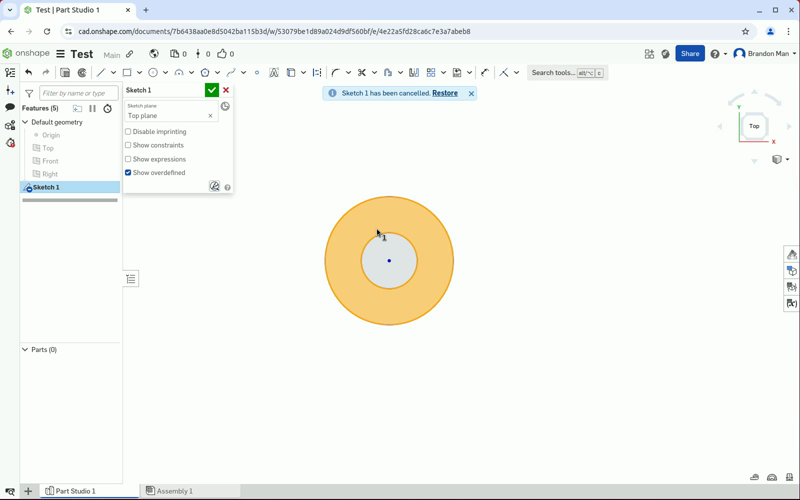
scroll(-6)
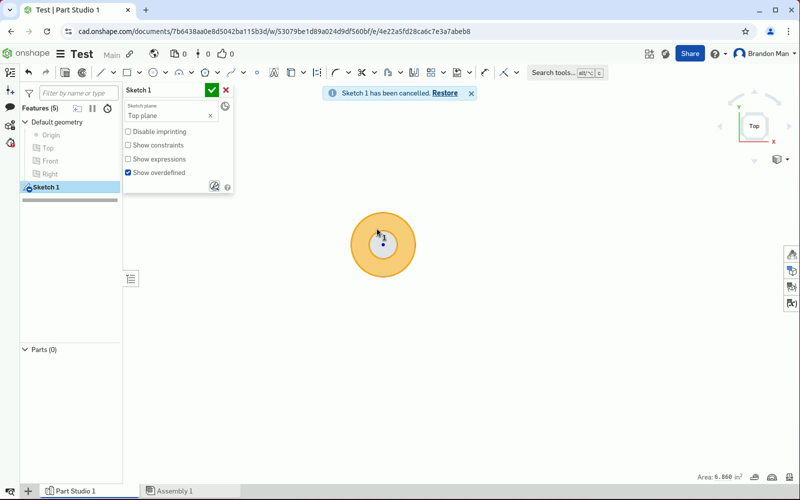
scroll(-6)
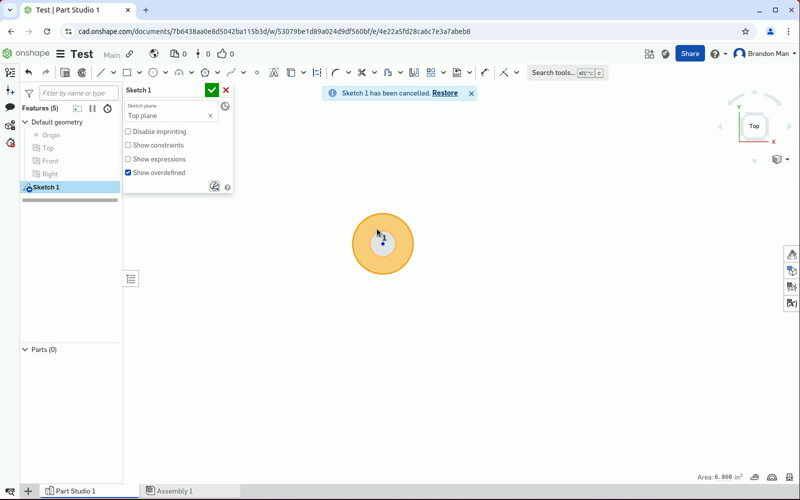
scroll(-6)
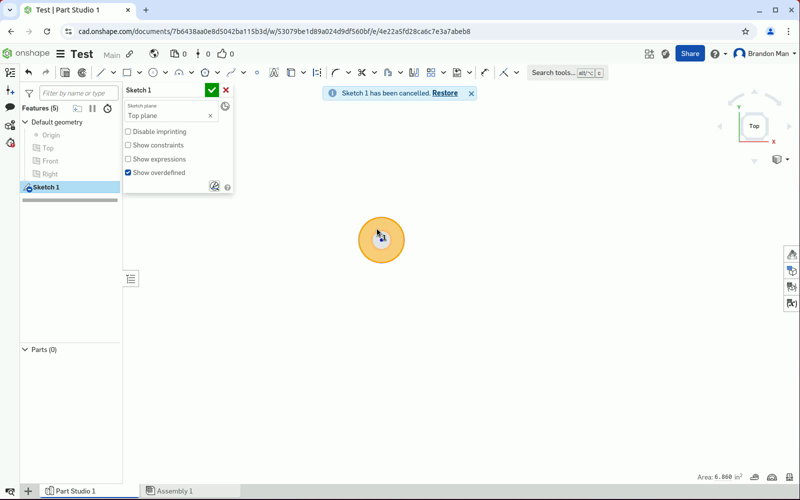
scroll(-6)
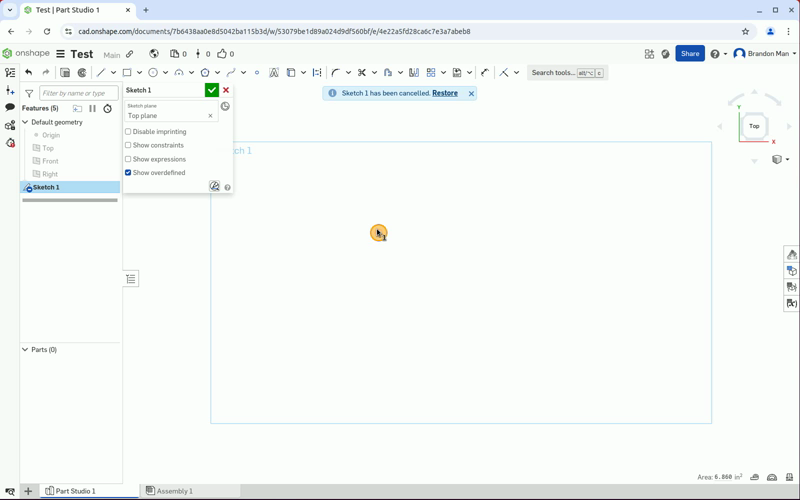
mouse_move(73, 352)
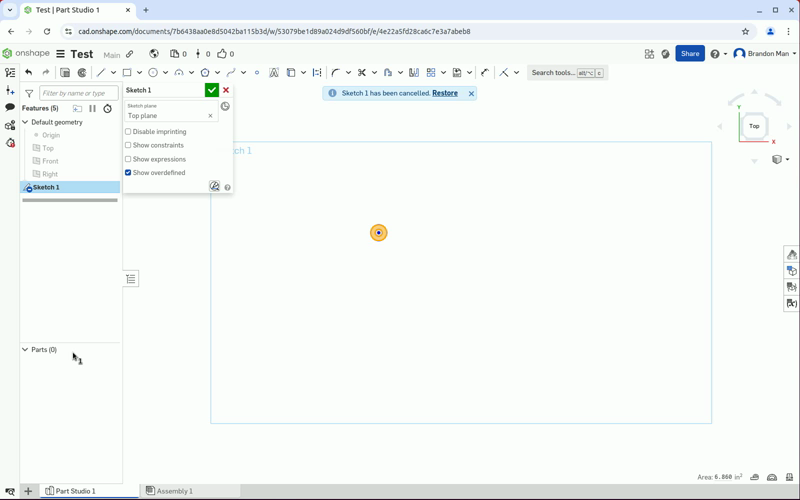
key(shift+y)
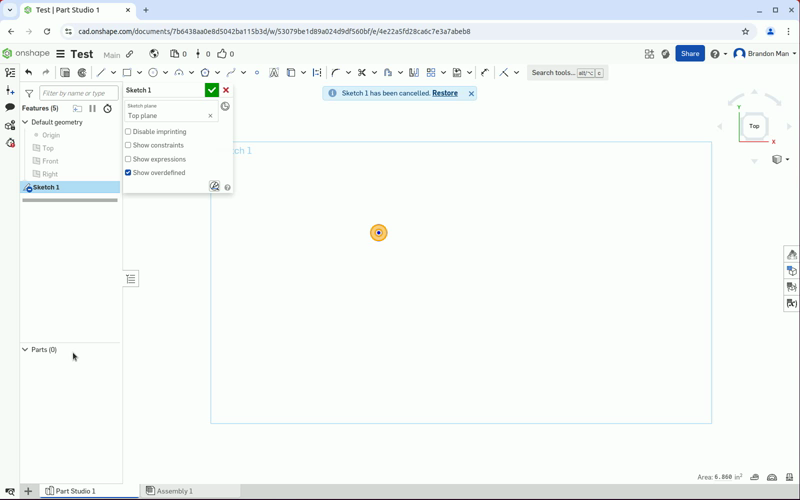
key(shift+e)
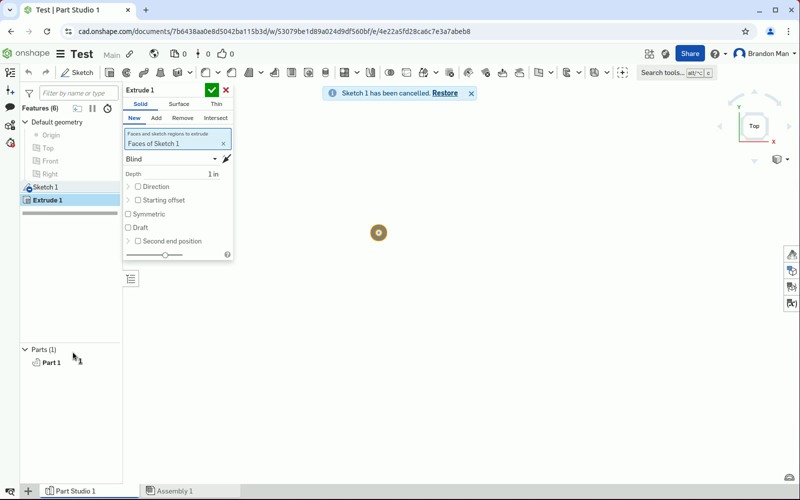
mouse_move(143, 106)
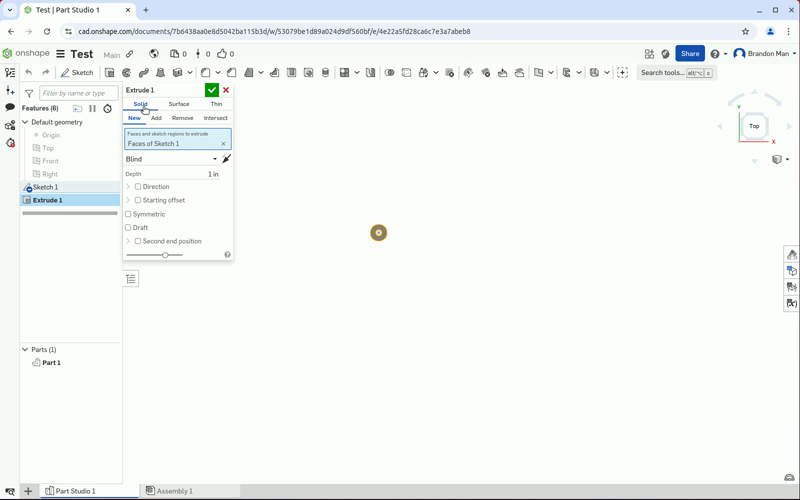
click(143, 106)
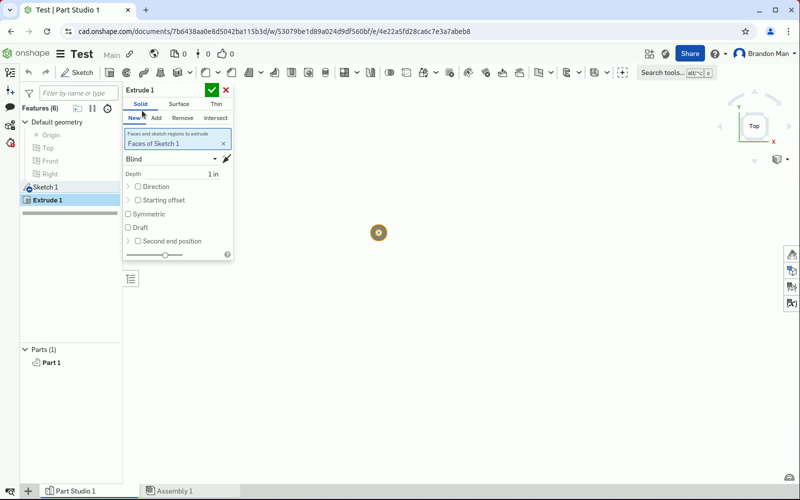
mouse_move(137, 120)
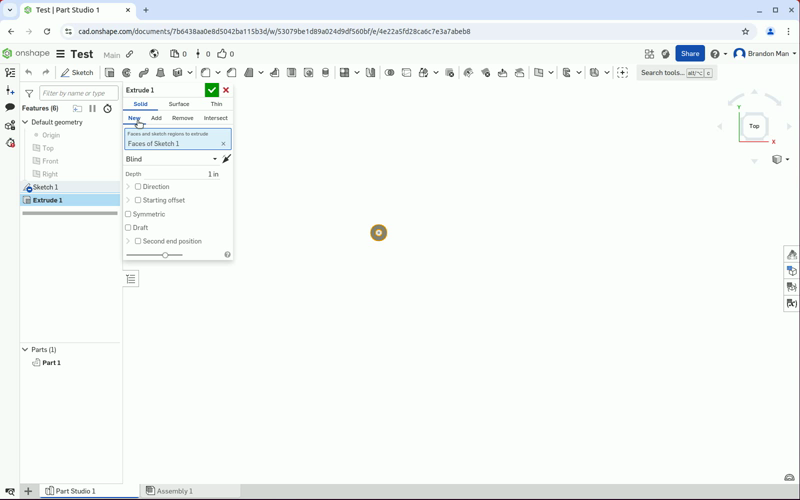
click(137, 120)
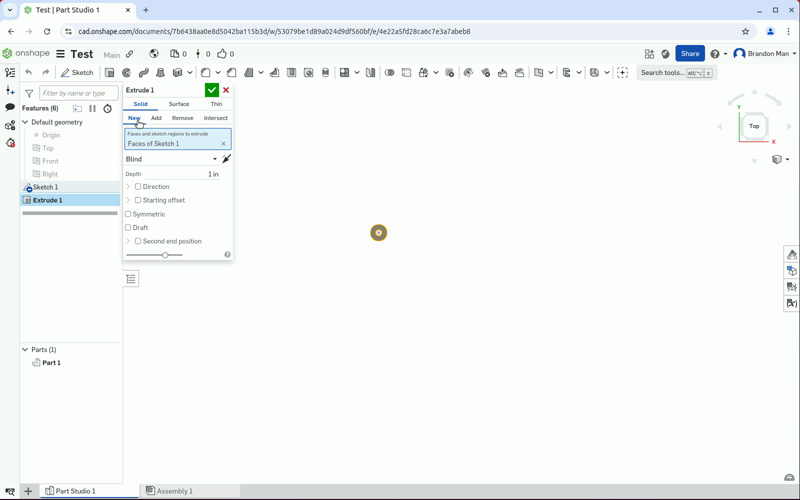
key(tab, 4)
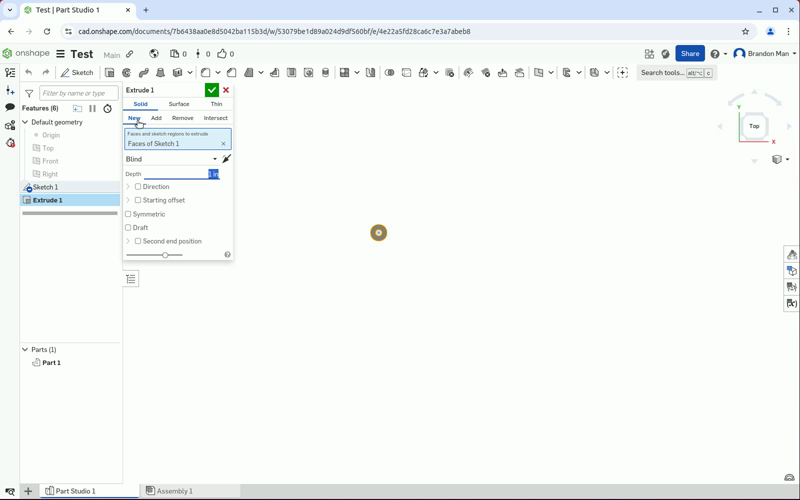
text(2.166)
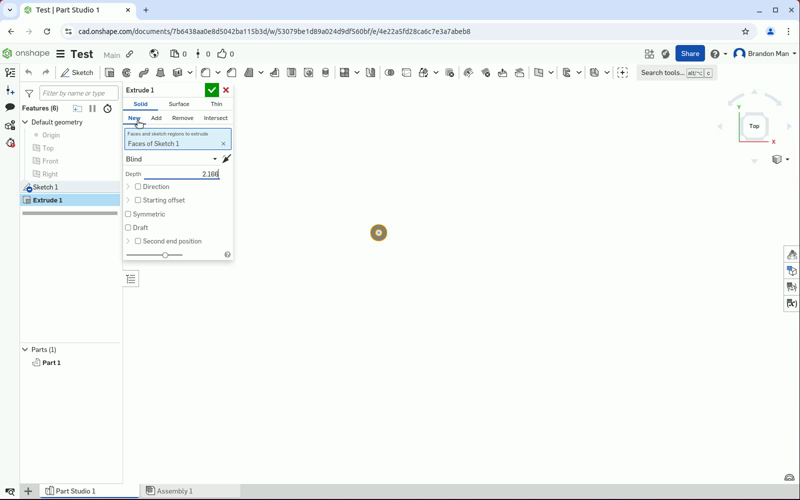
key(enter)
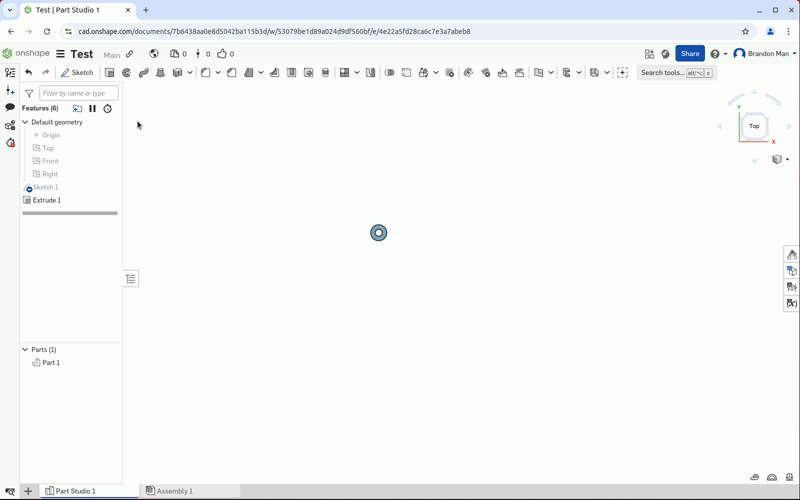
key(shift+h)
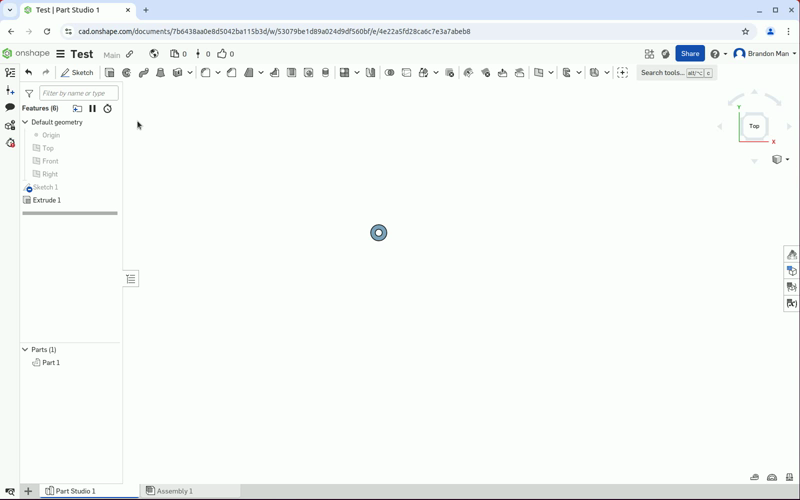
key(shift+h)
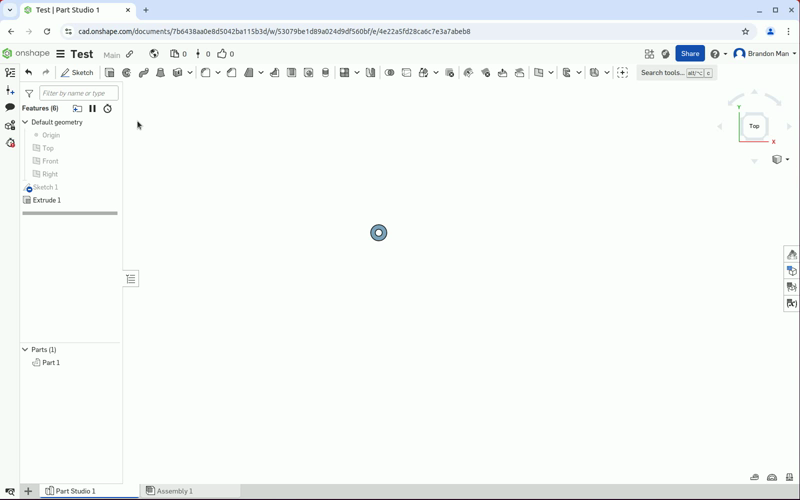
mouse_move(73, 189)
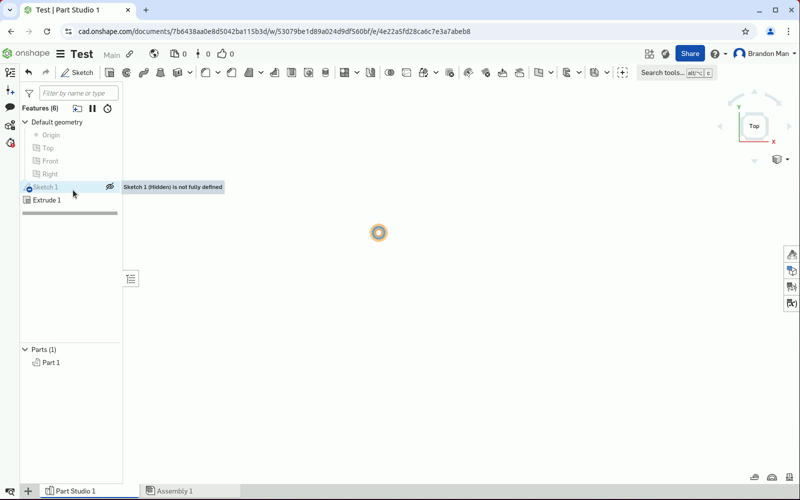
click(73, 189)
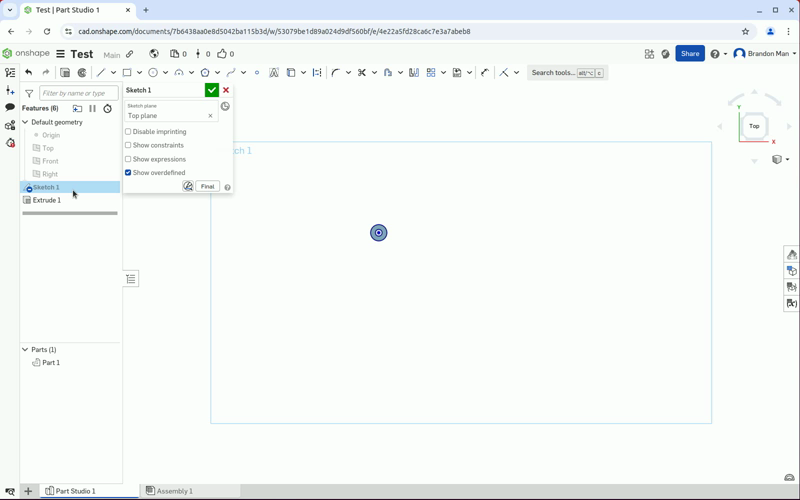
mouse_move(229, 92)
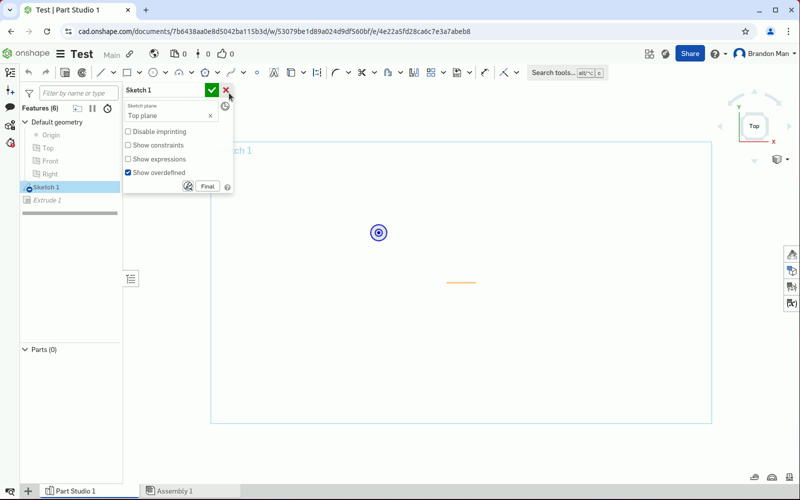
click(229, 92)
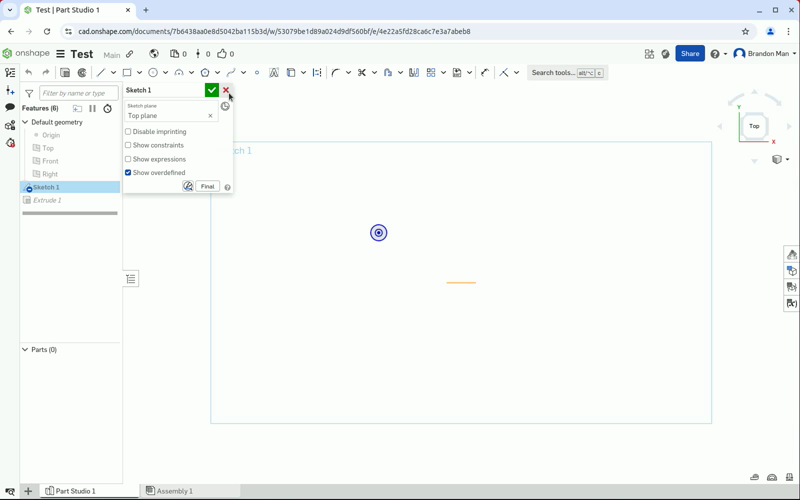
key(shift+s)
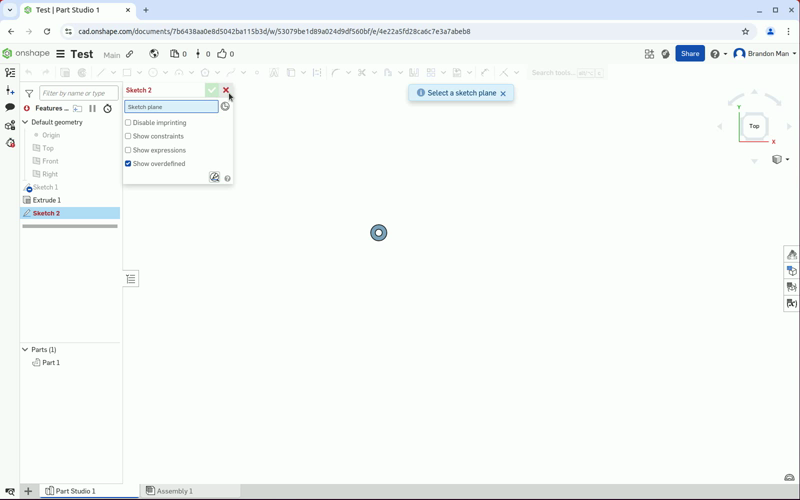
mouse_move(73, 150)
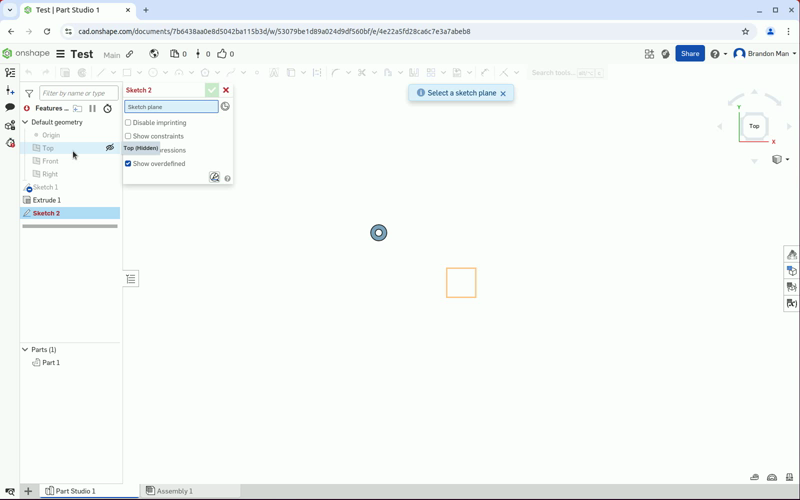
click(73, 150)
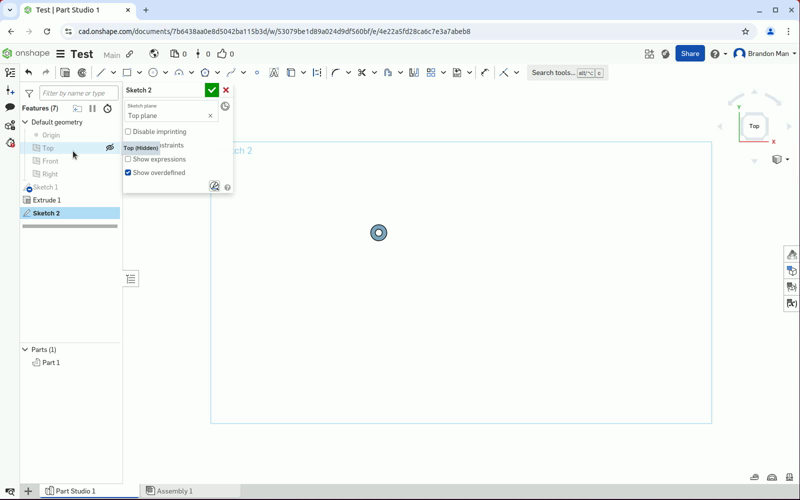
mouse_move(73, 352)
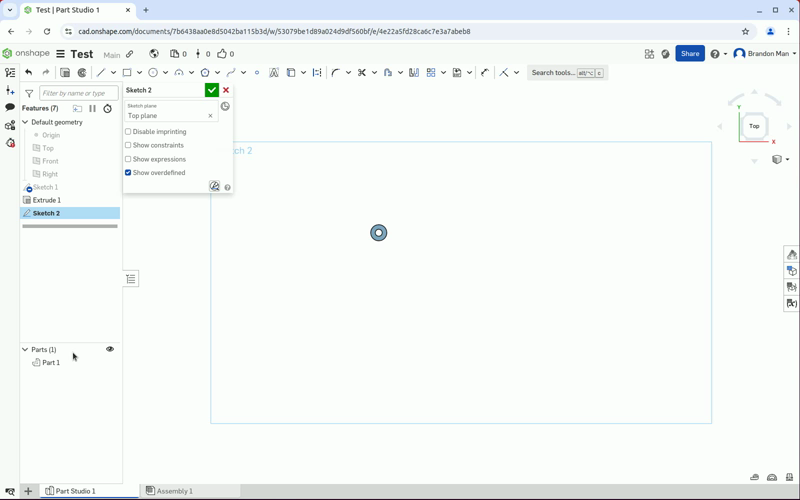
key(y)
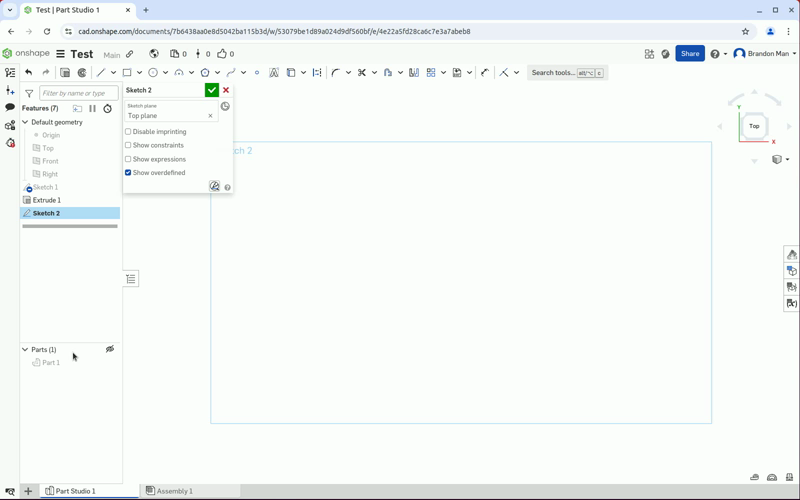
key(c)
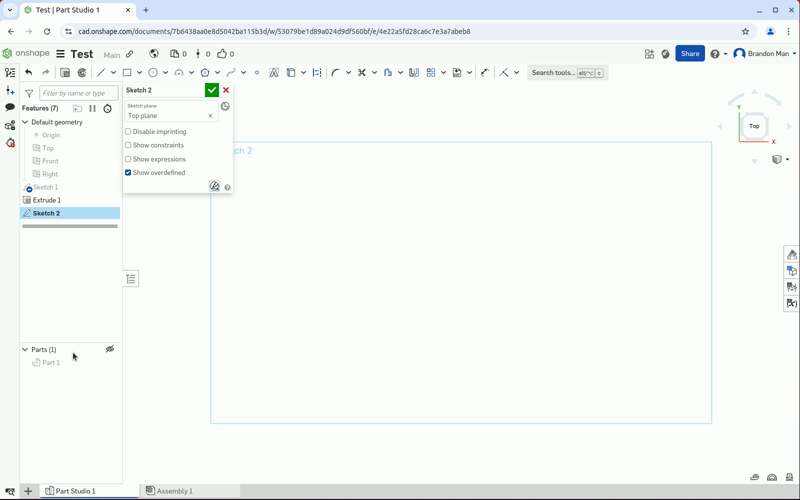
key_down(shift)
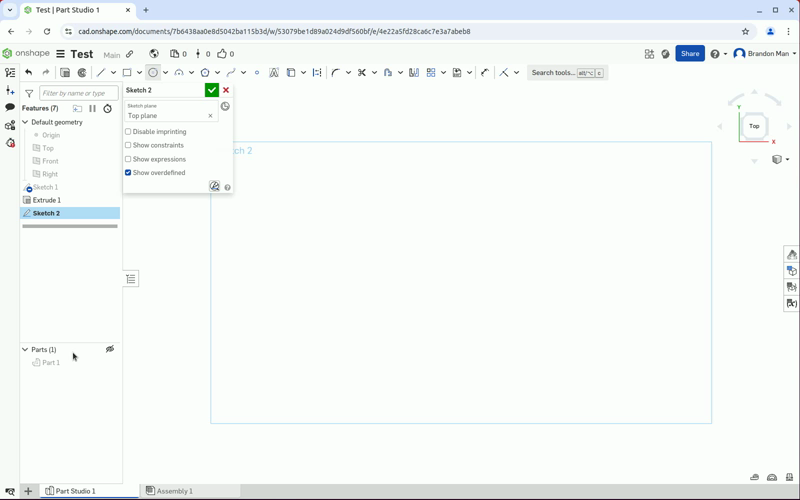
mouse_move(356, 254)
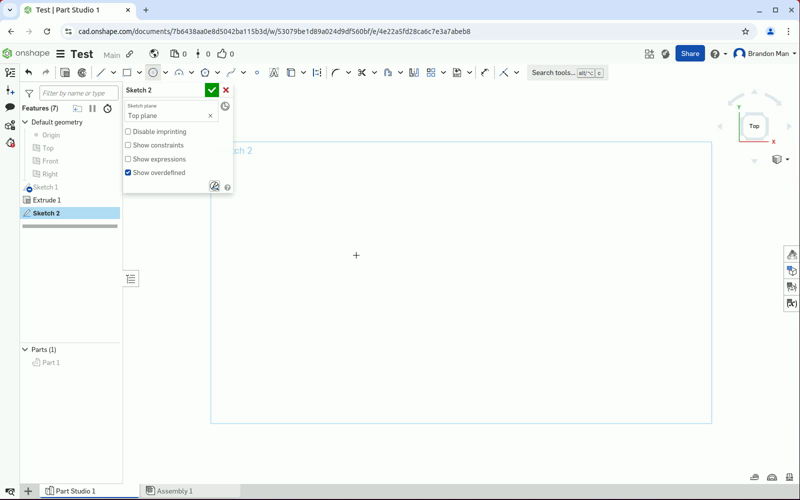
click(356, 254)
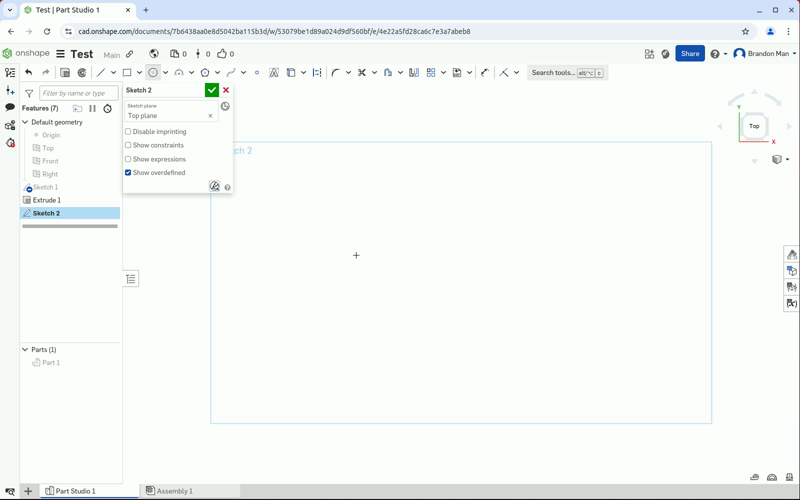
key_up(shift)
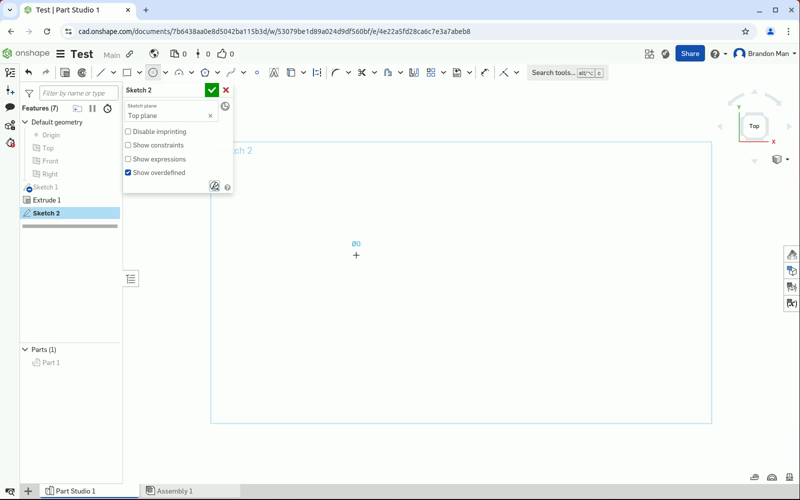
mouse_move(364, 254)
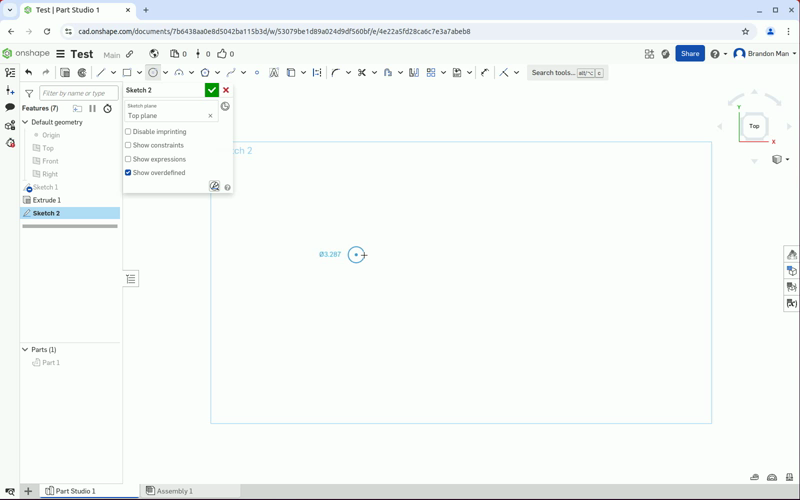
click(364, 254)
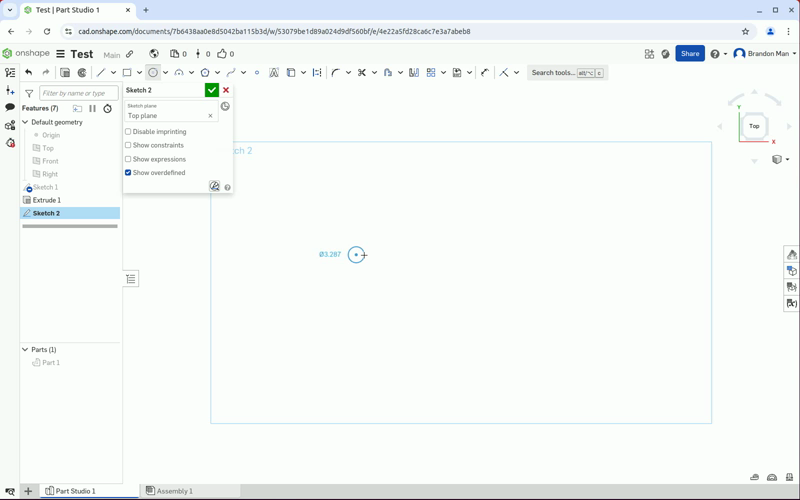
key(esc)
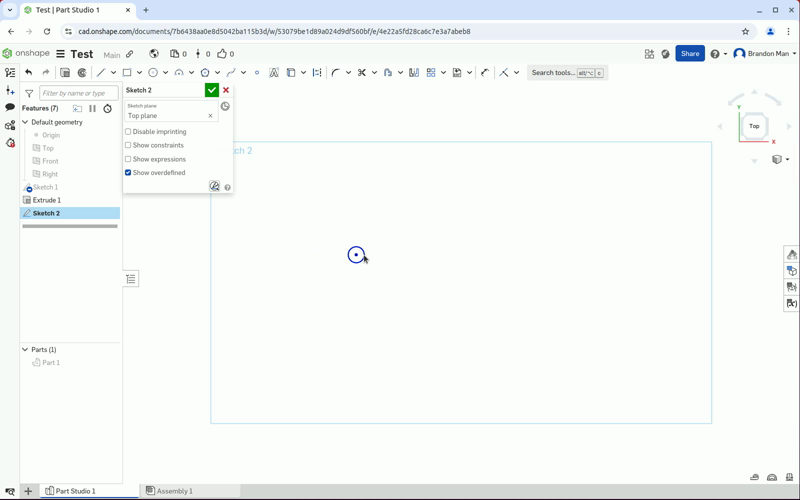
key(c)
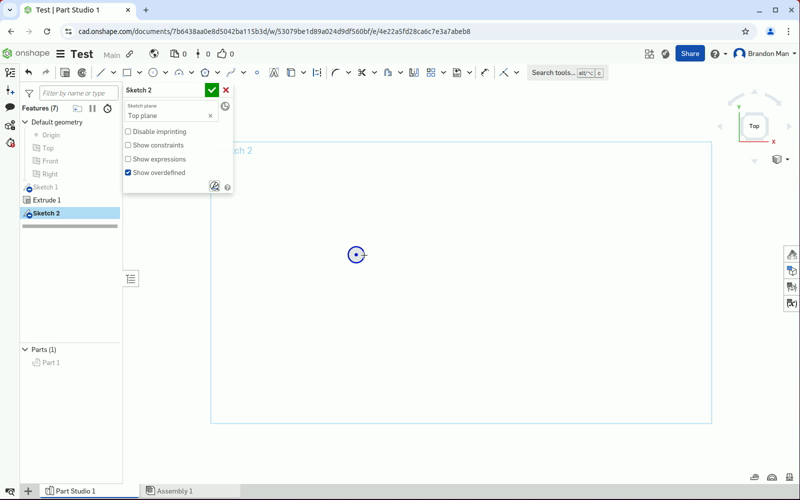
key_down(shift)
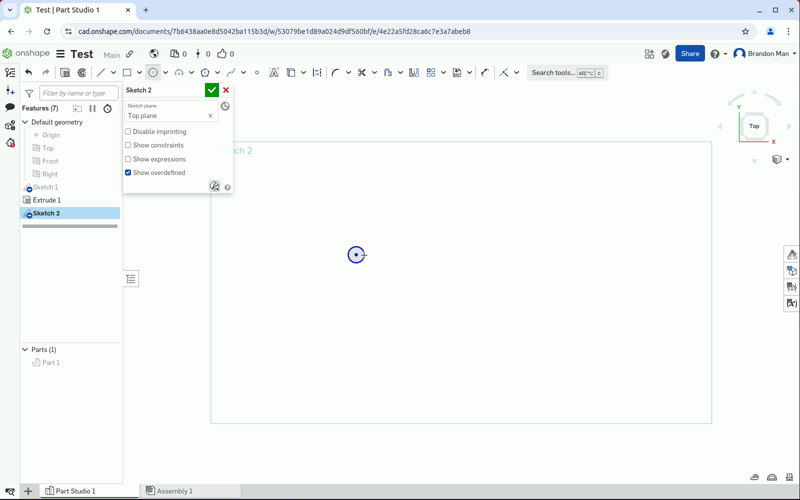
mouse_move(356, 254)
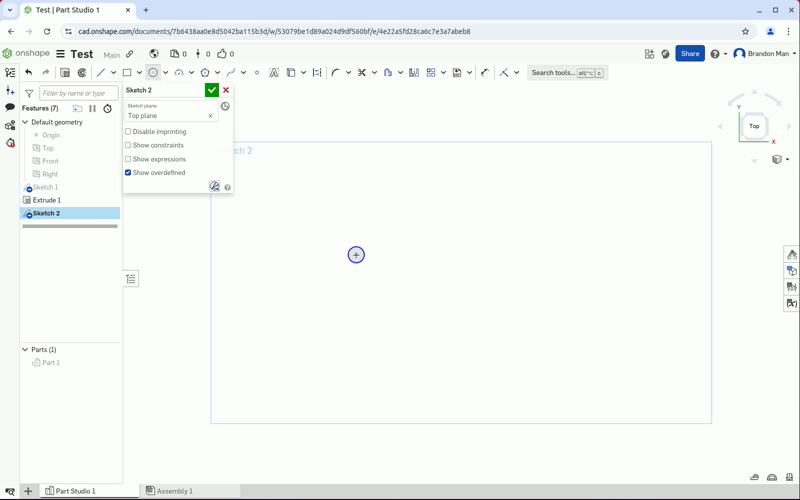
click(356, 254)
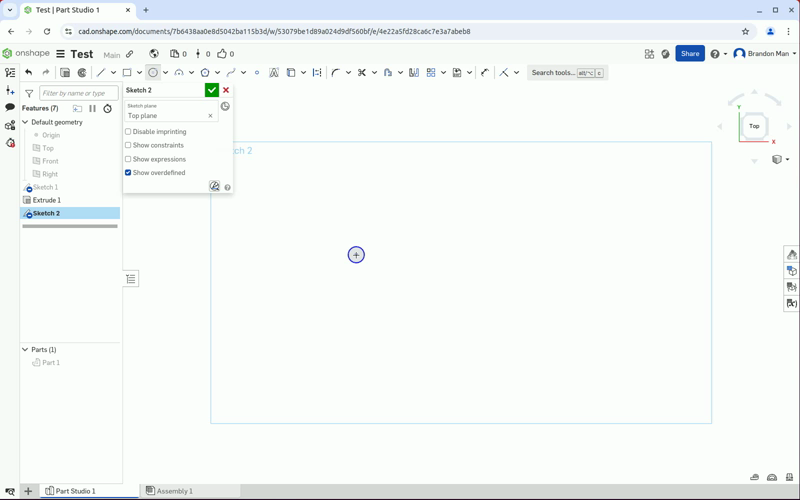
key_up(shift)
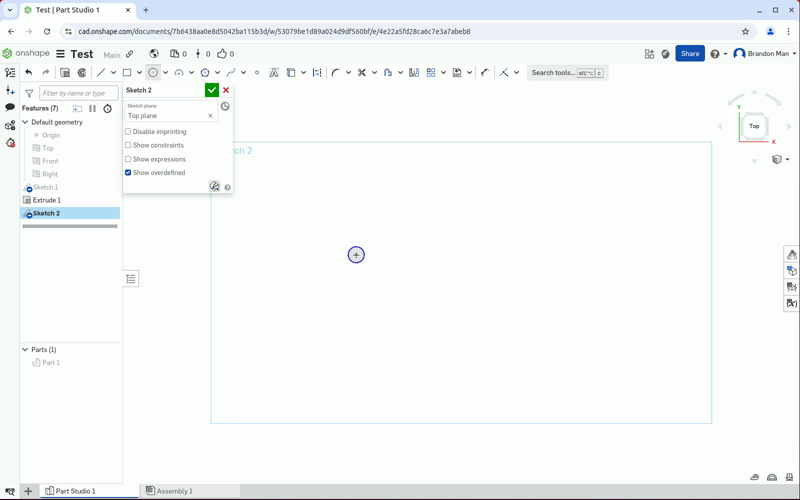
mouse_move(360, 254)
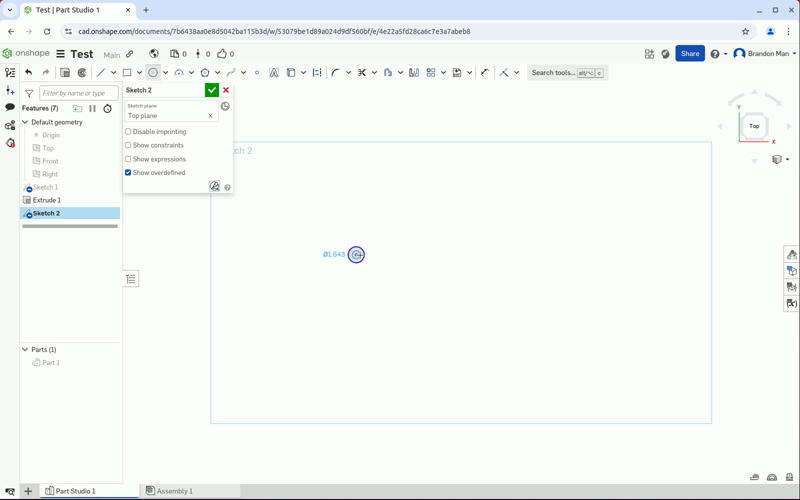
scroll(6)
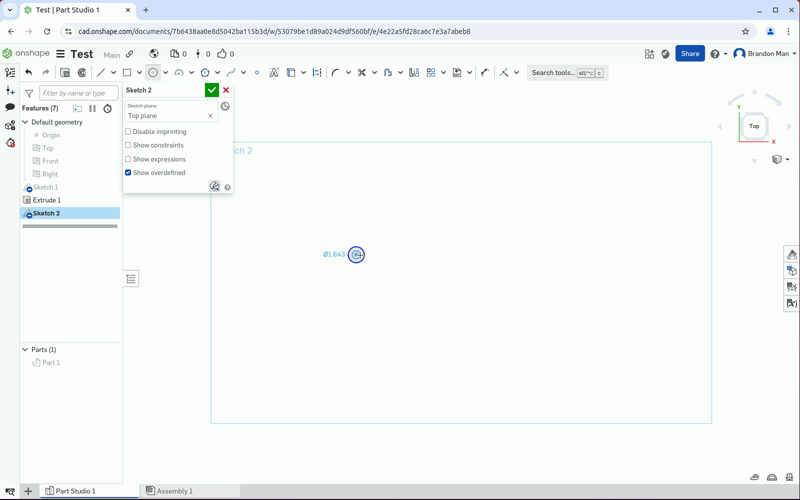
scroll(6)
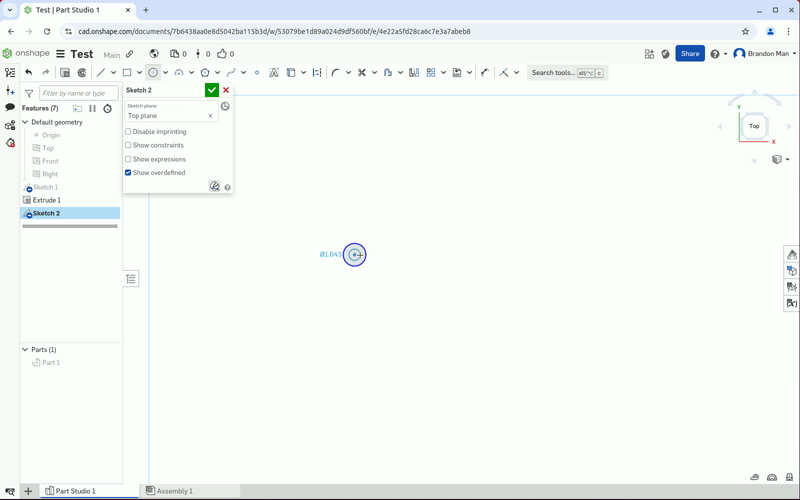
scroll(6)
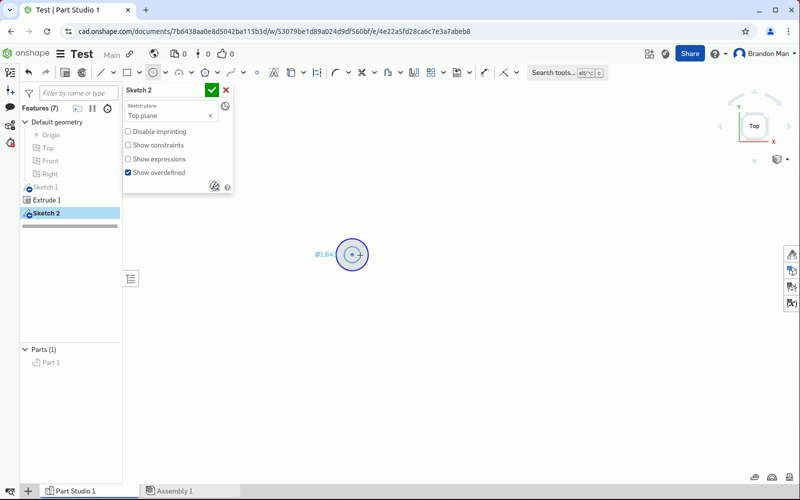
scroll(6)
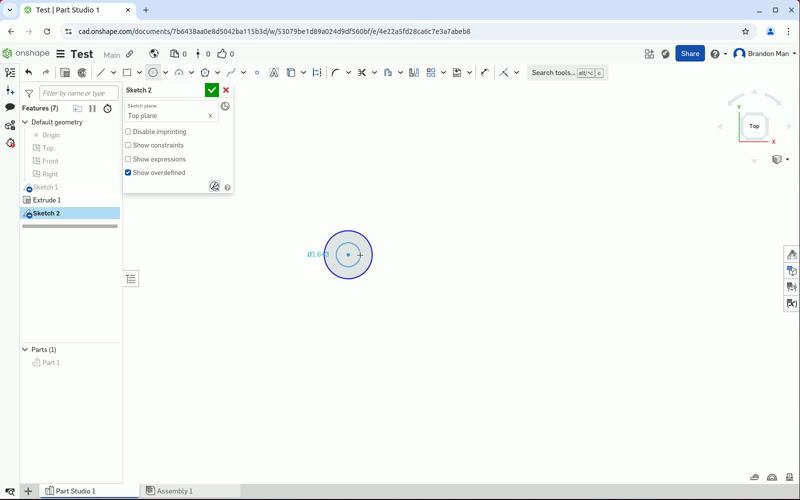
scroll(6)
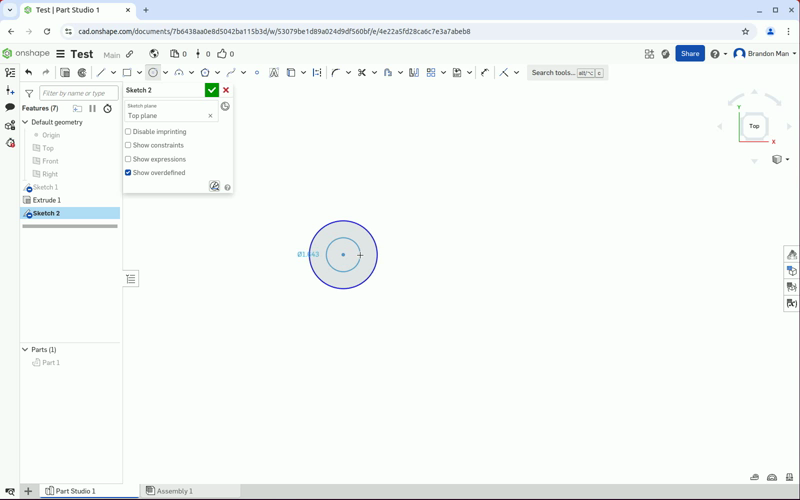
scroll(6)
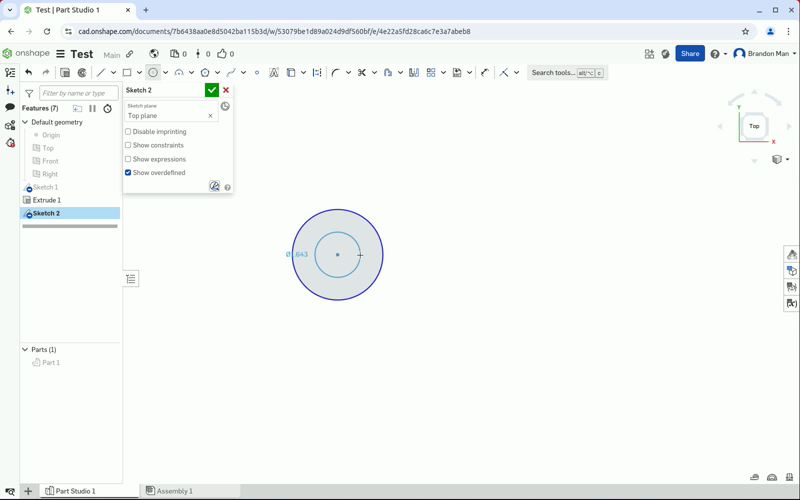
scroll(6)
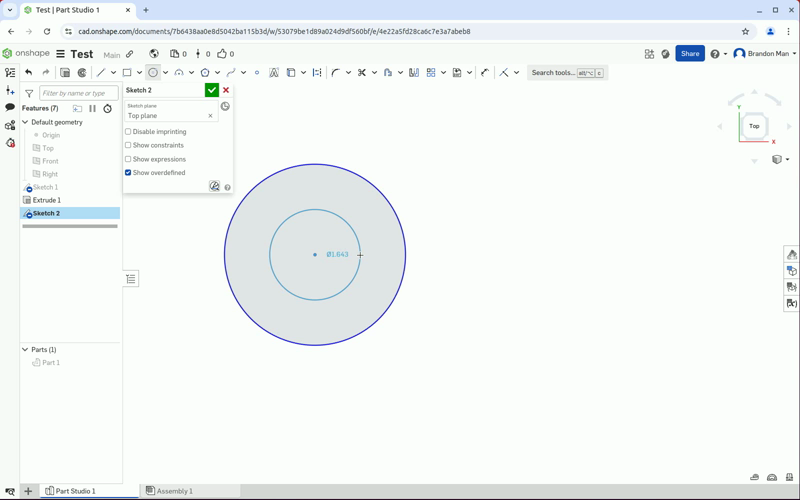
click(360, 254)
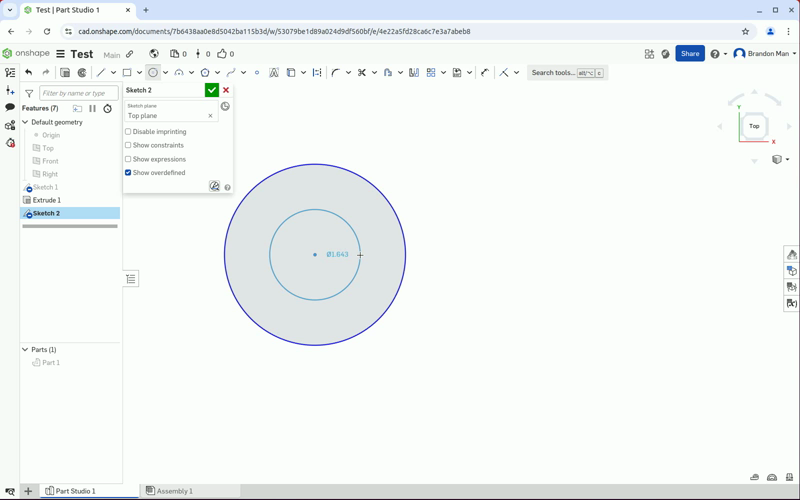
scroll(-6)
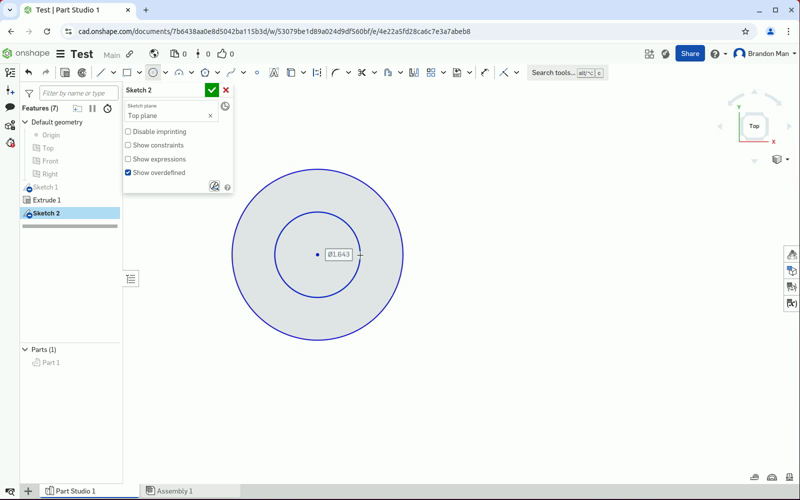
scroll(-6)
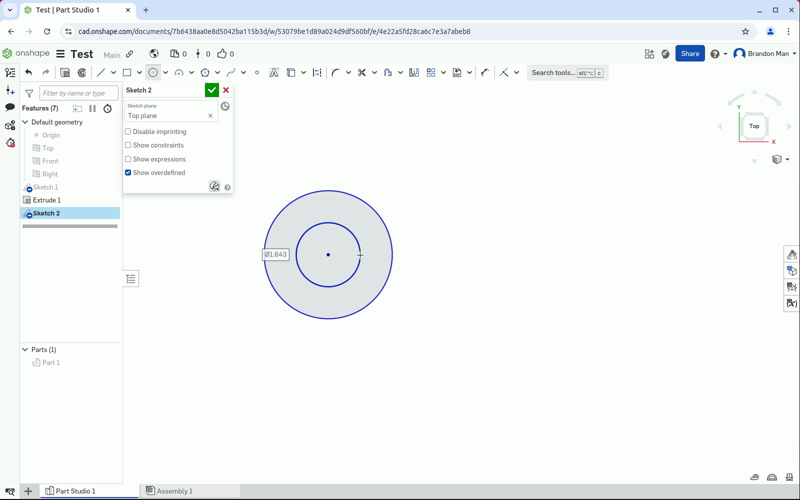
scroll(-6)
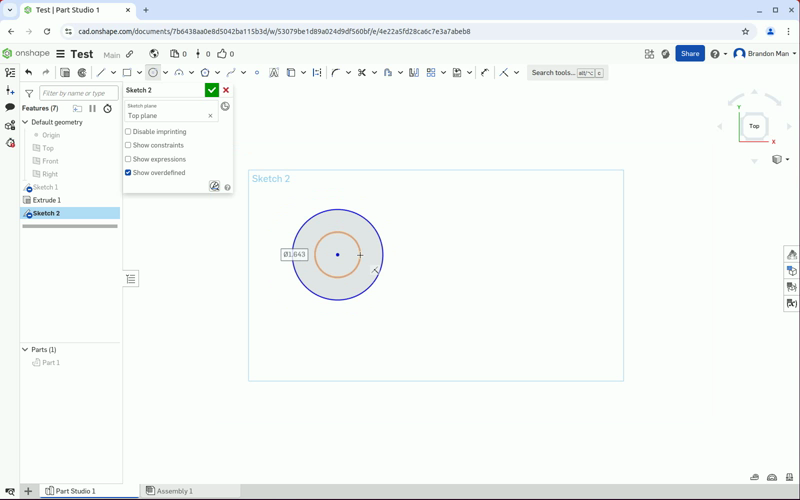
scroll(-6)
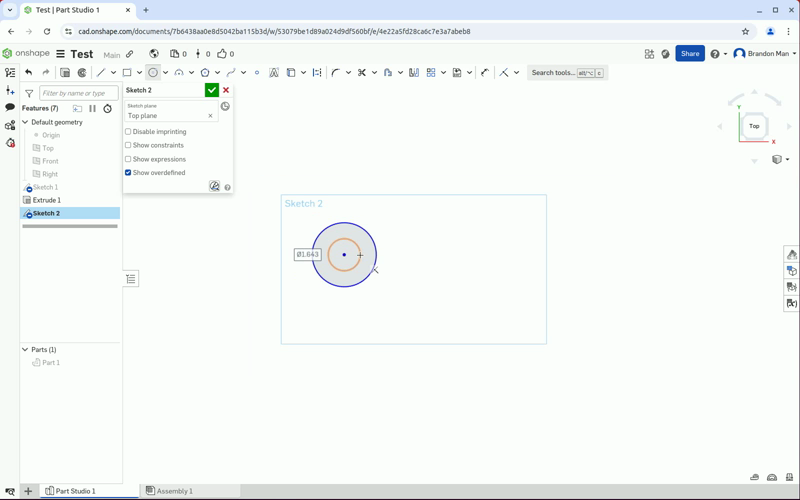
scroll(-6)
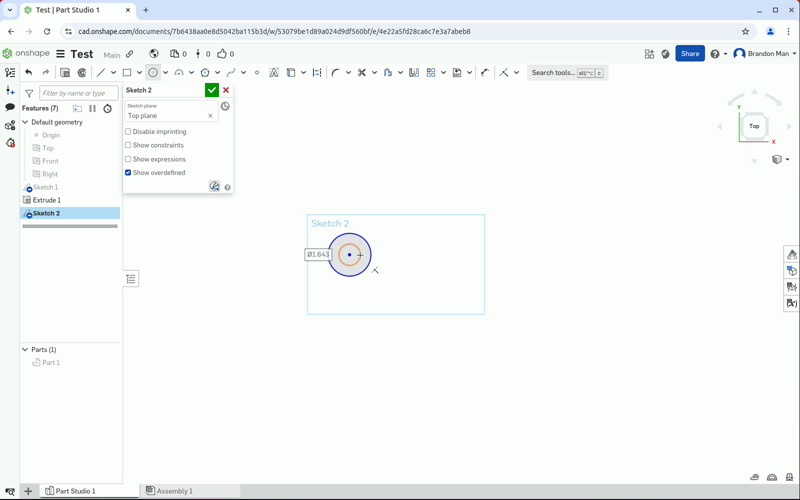
scroll(-6)
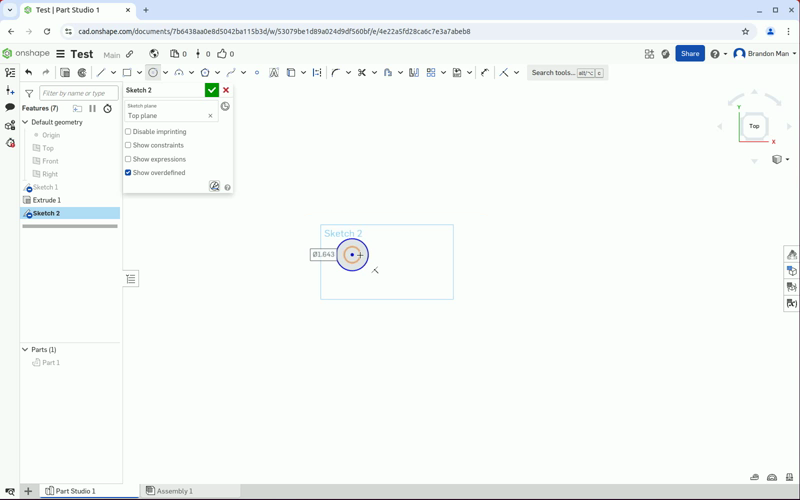
scroll(-6)
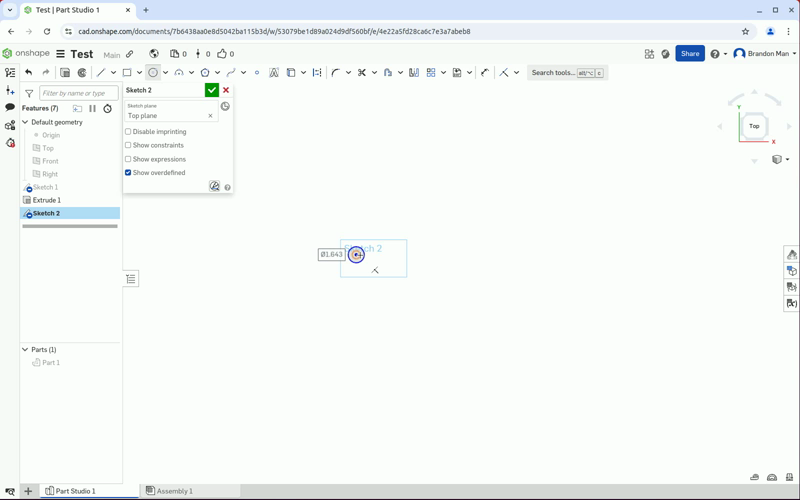
key(esc)
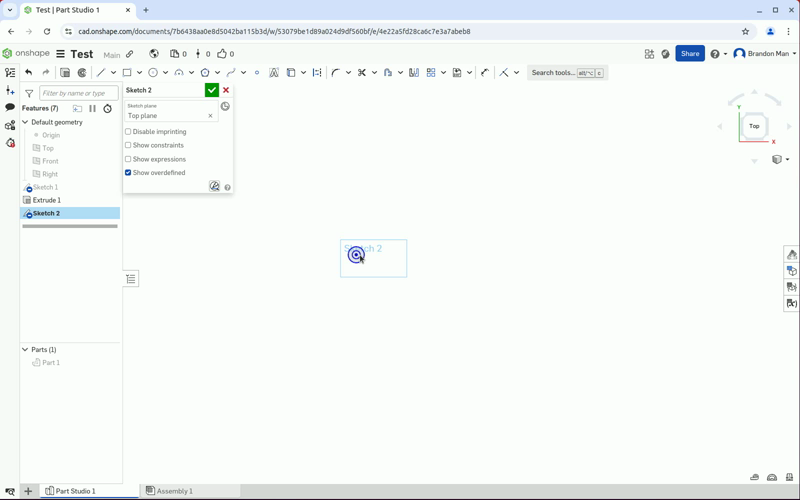
mouse_move(359, 248)
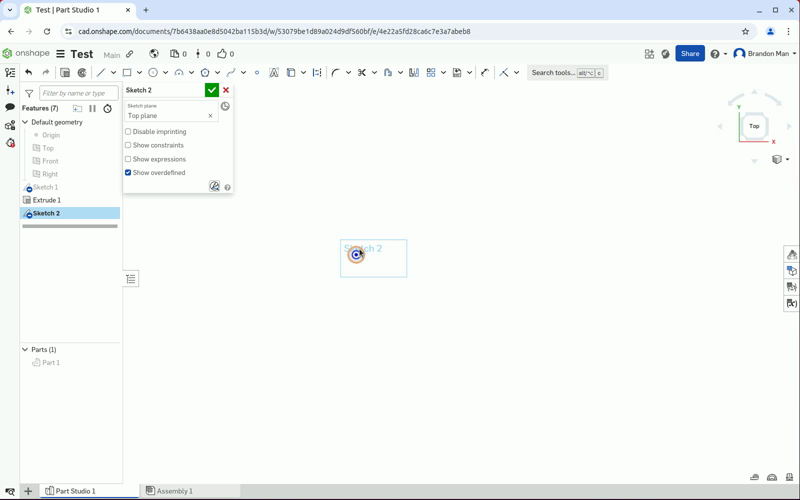
scroll(6)
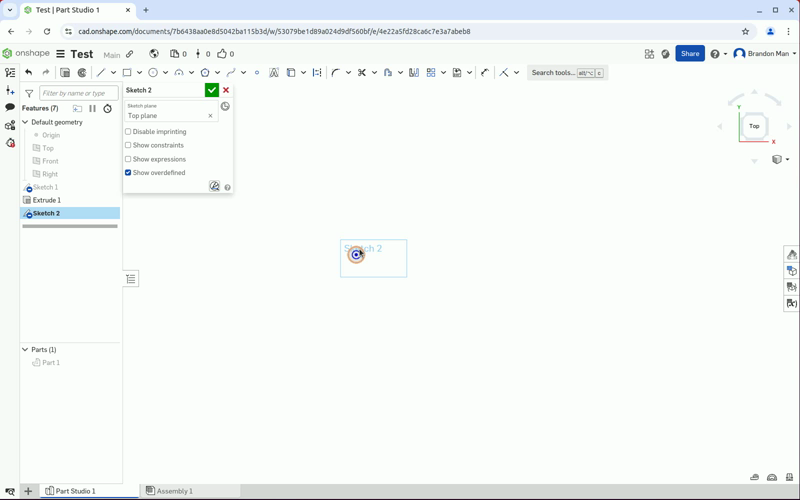
scroll(6)
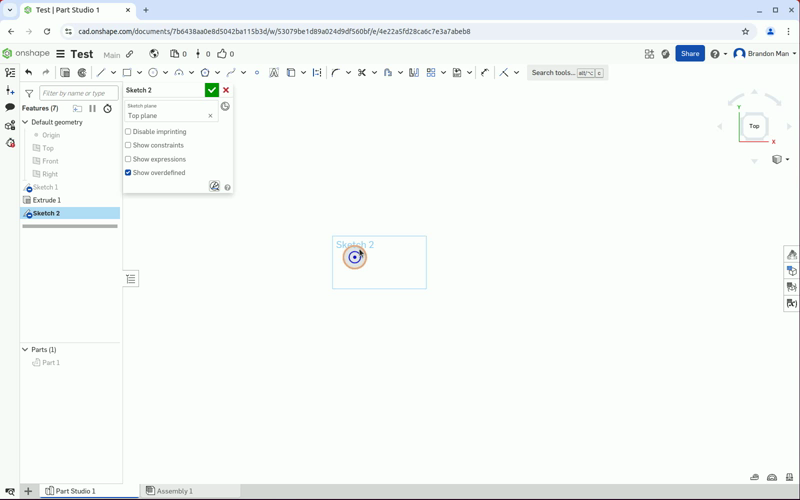
scroll(6)
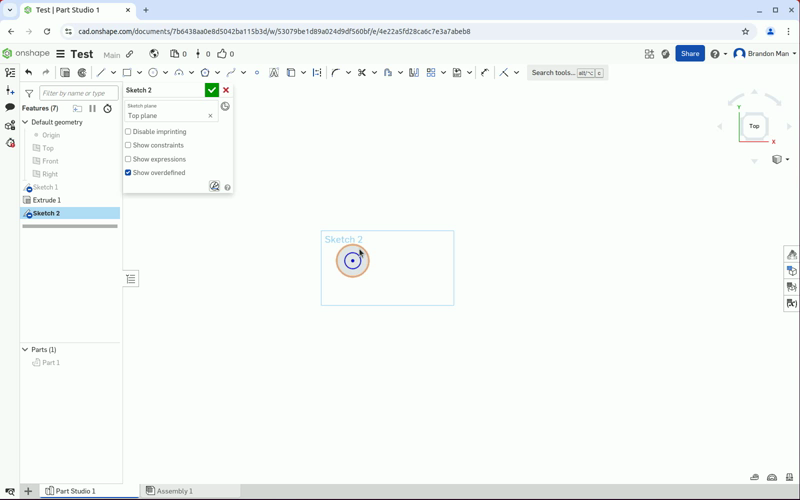
scroll(6)
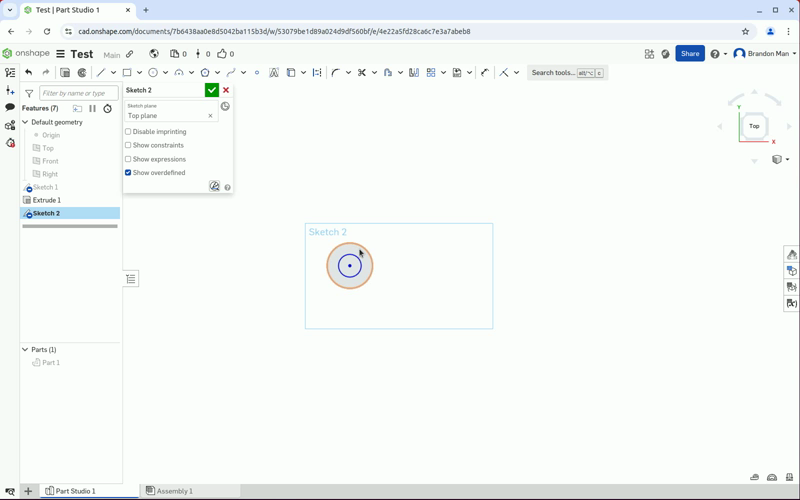
scroll(6)
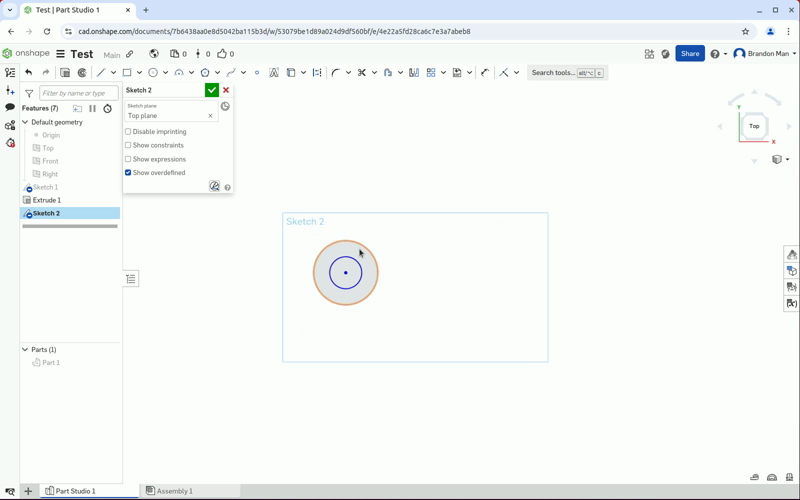
scroll(6)
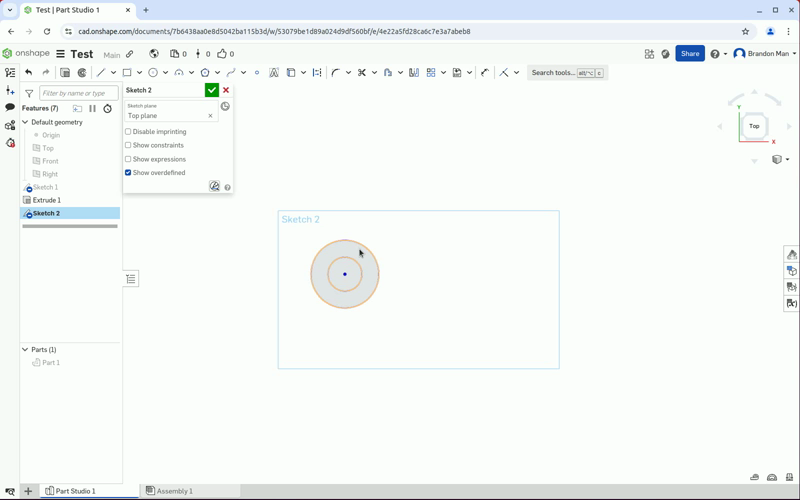
scroll(6)
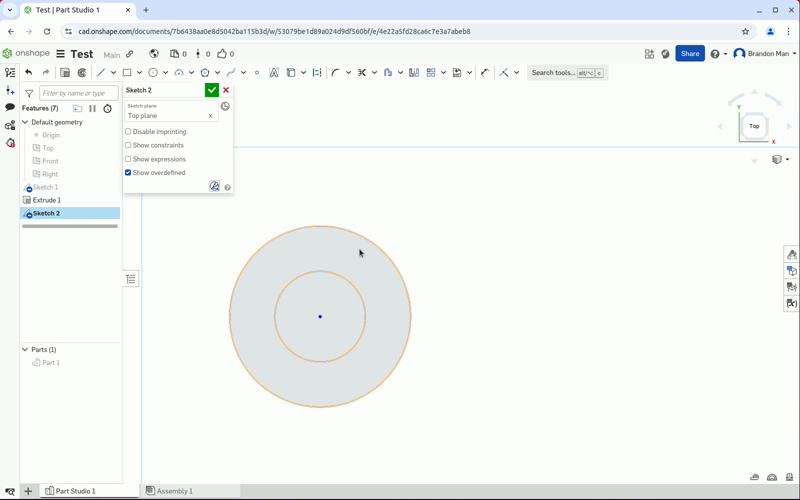
click(359, 248)
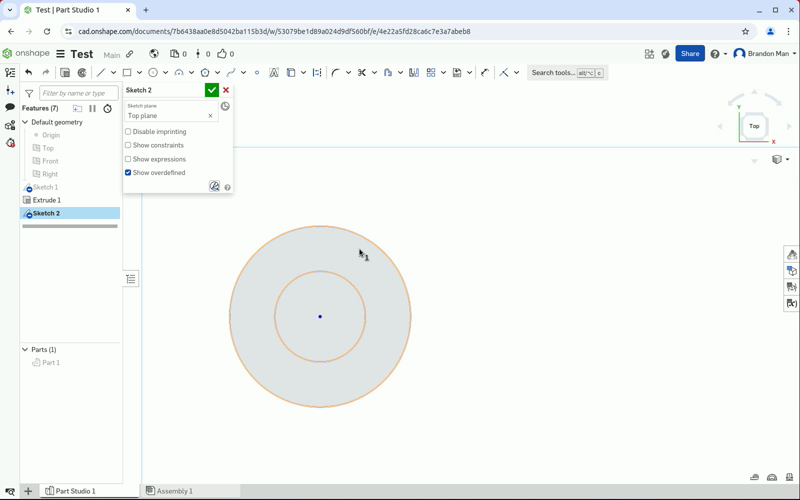
scroll(-6)
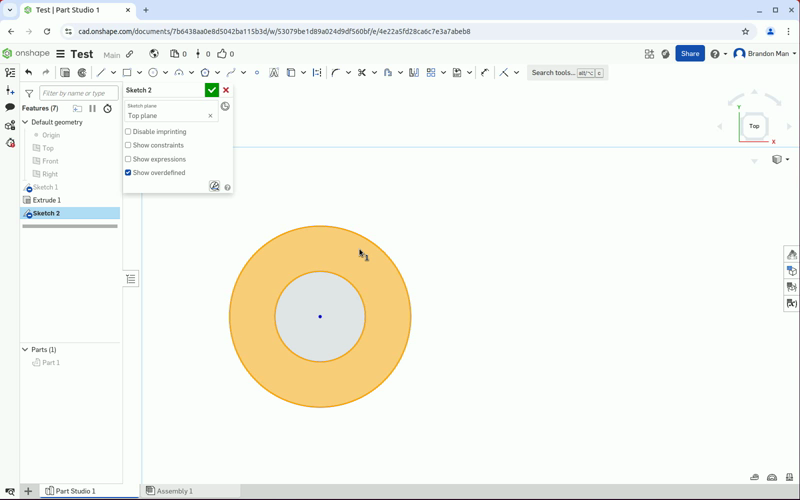
scroll(-6)
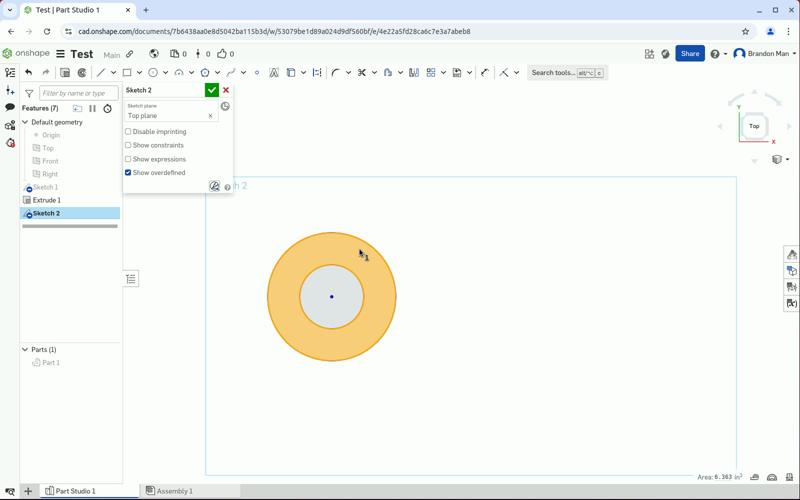
scroll(-6)
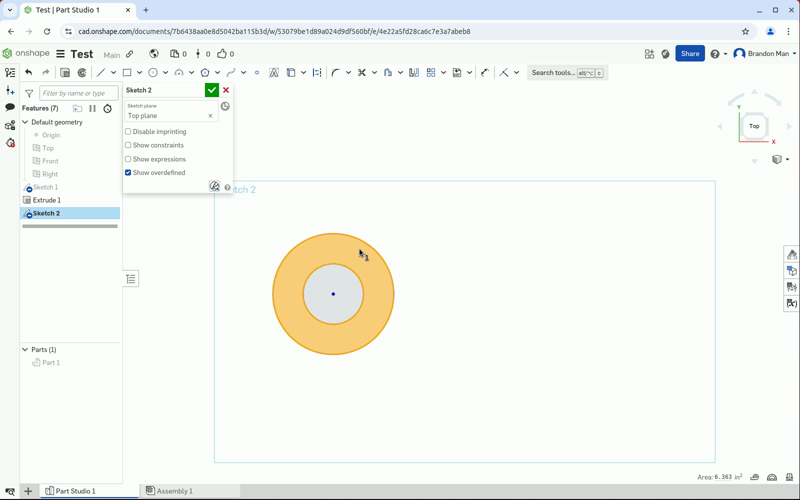
scroll(-6)
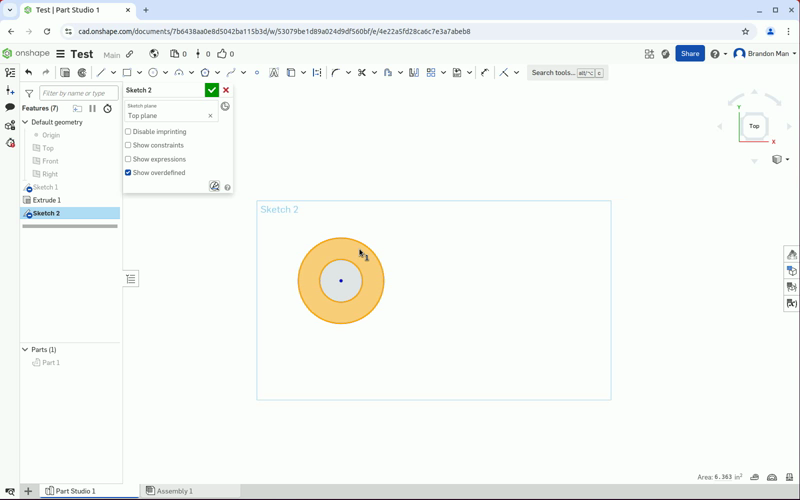
scroll(-6)
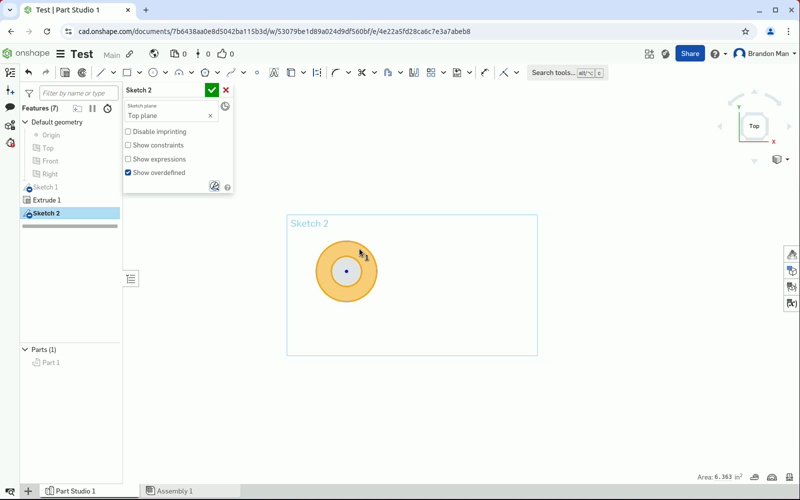
scroll(-6)
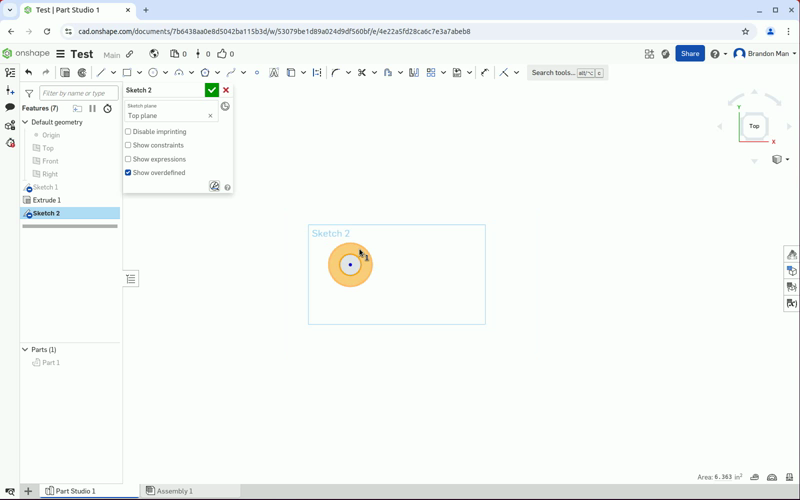
scroll(-6)
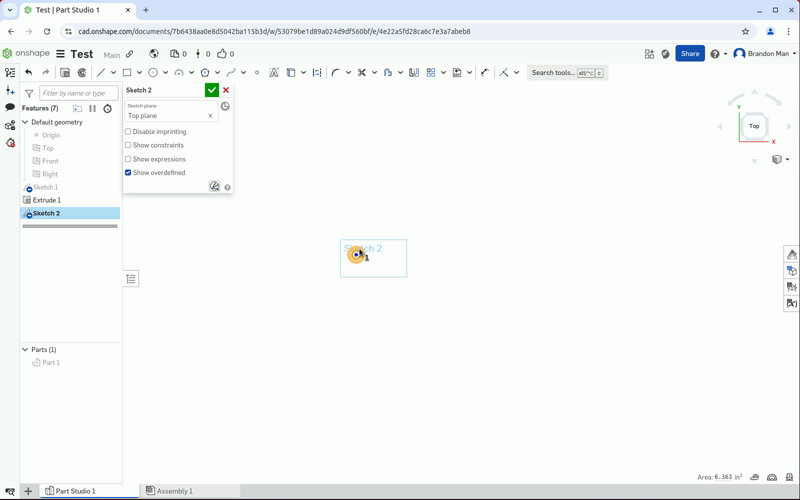
mouse_move(73, 352)
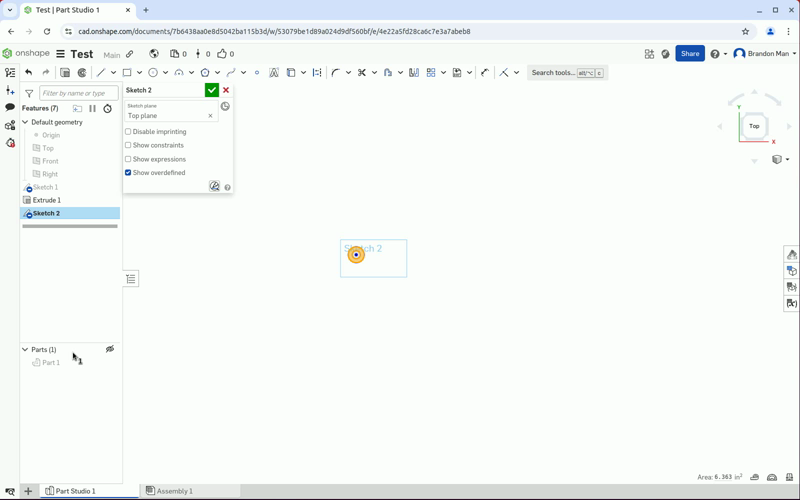
key(shift+y)
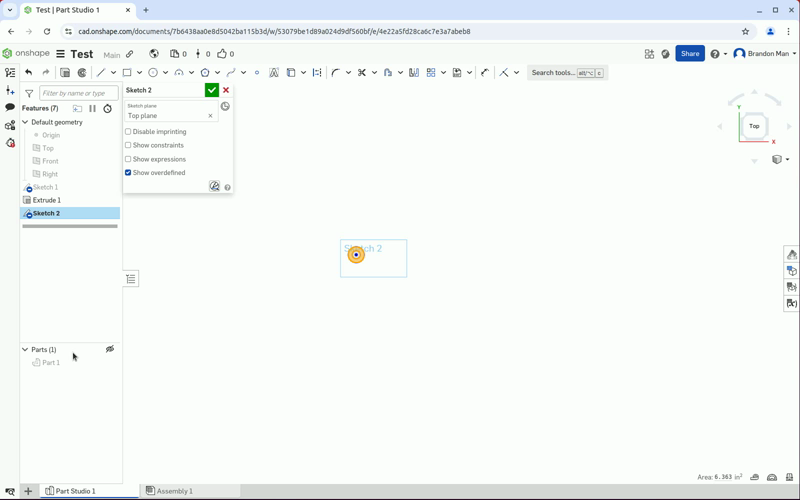
key(shift+e)
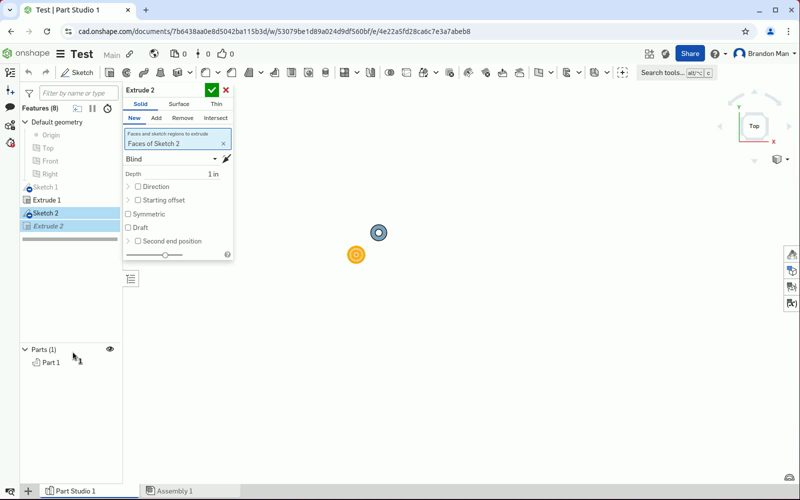
mouse_move(143, 106)
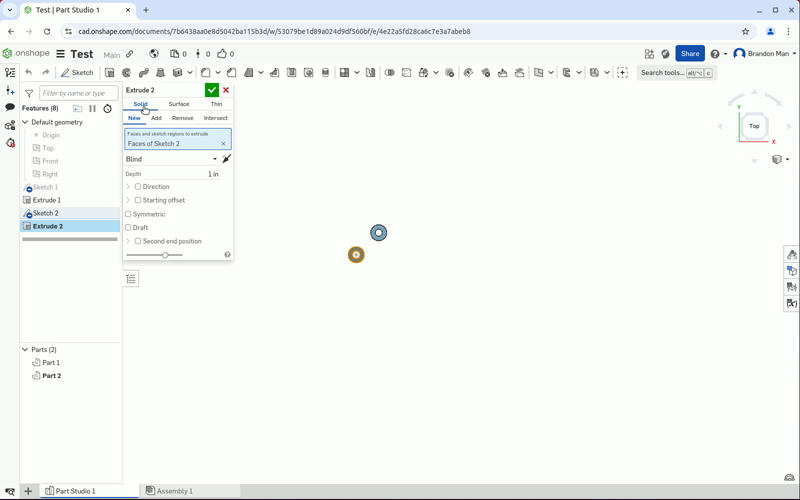
click(143, 106)
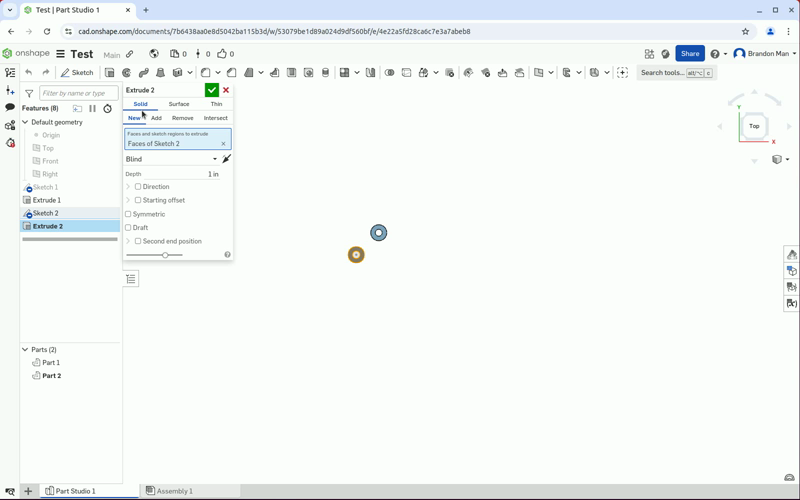
mouse_move(137, 120)
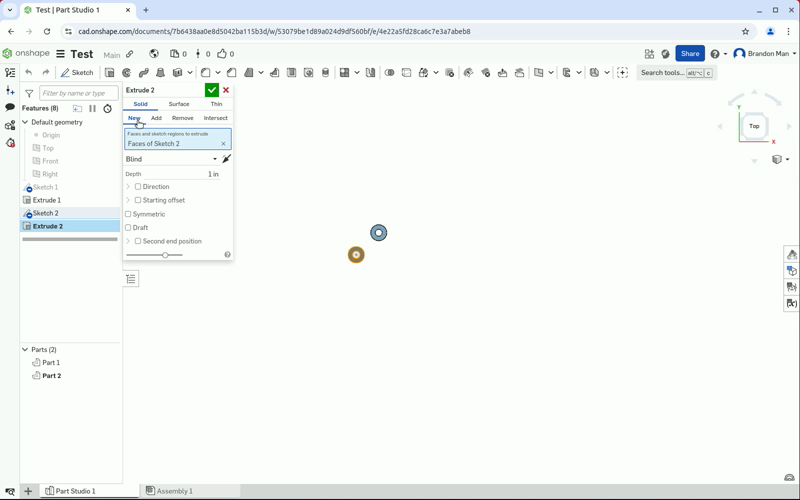
click(137, 120)
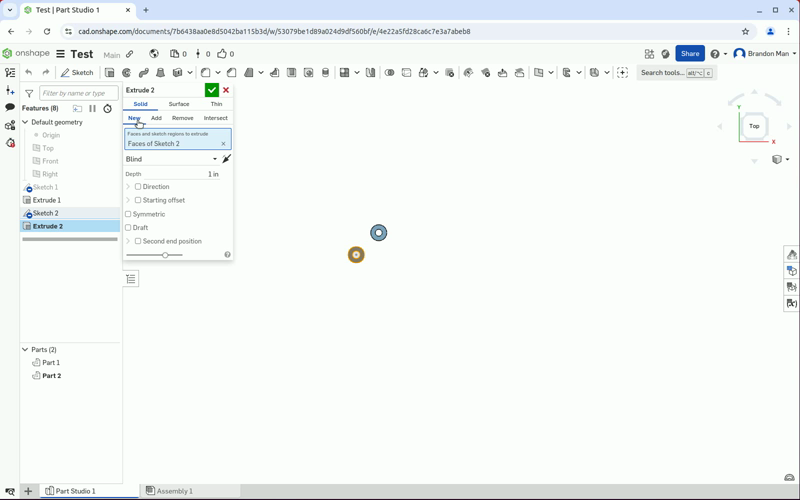
key(tab, 4)
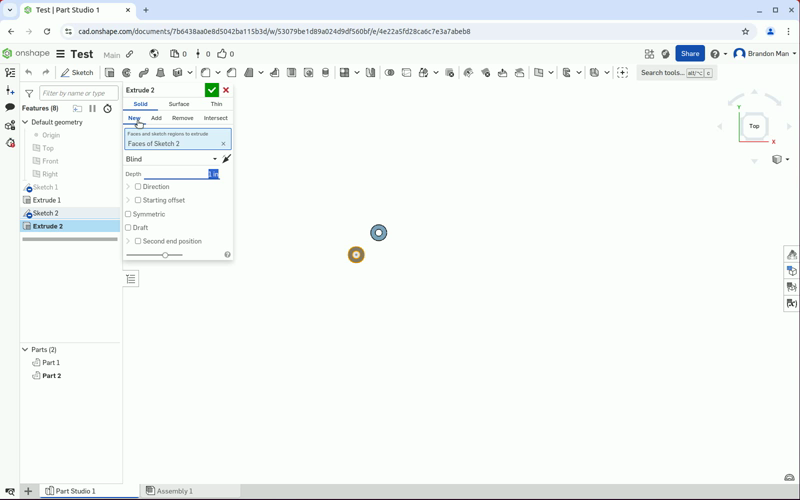
text(6.74)
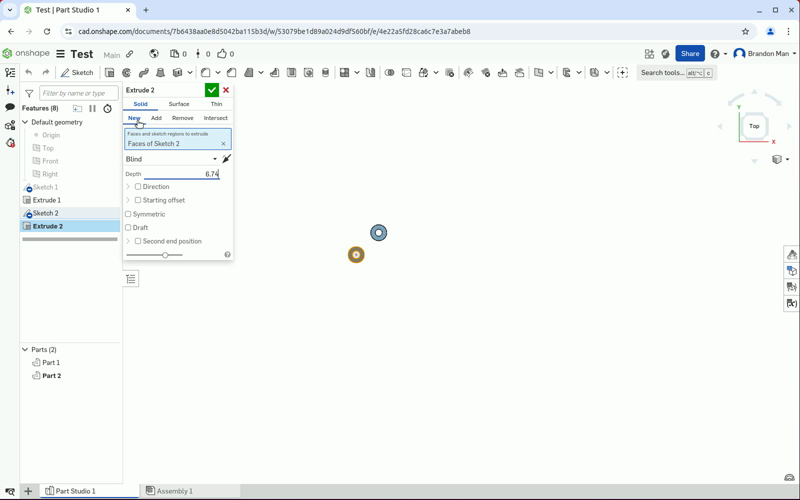
key(enter)
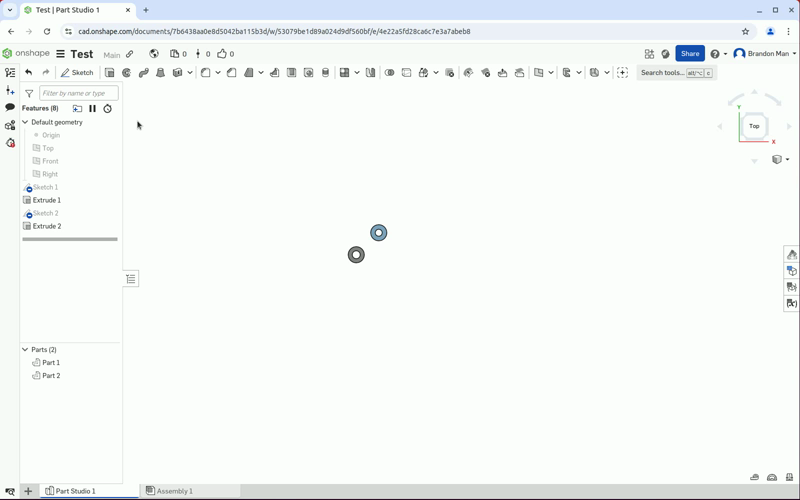
key(shift+h)
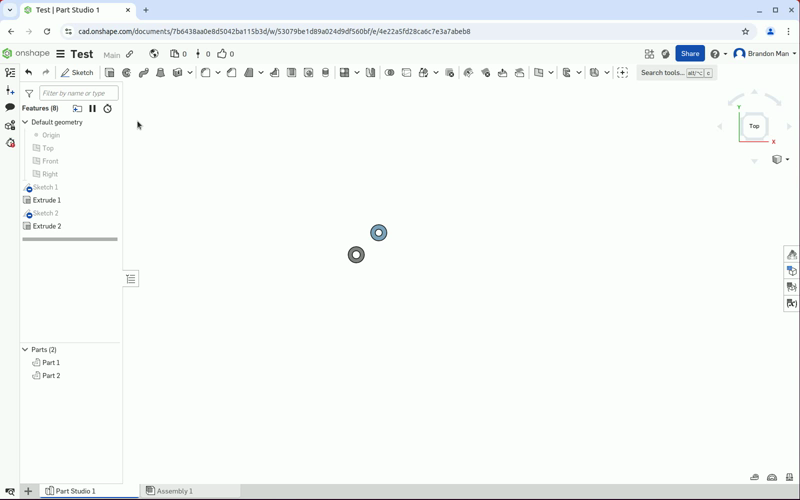
key(shift+h)
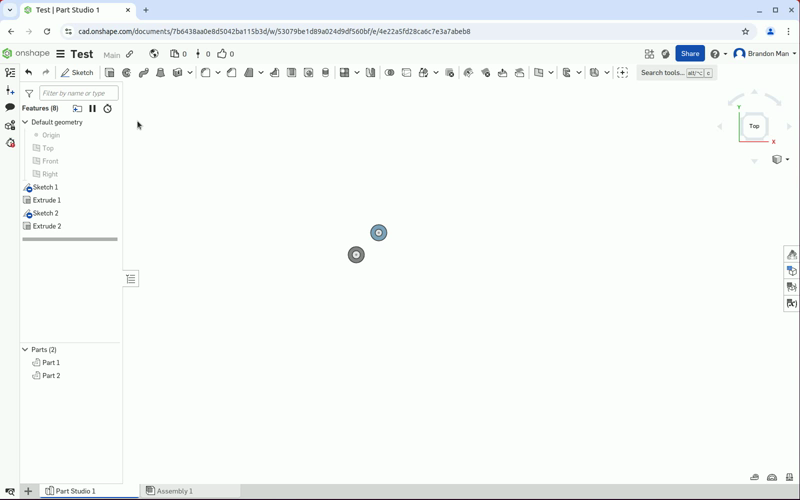
key(shift+7)
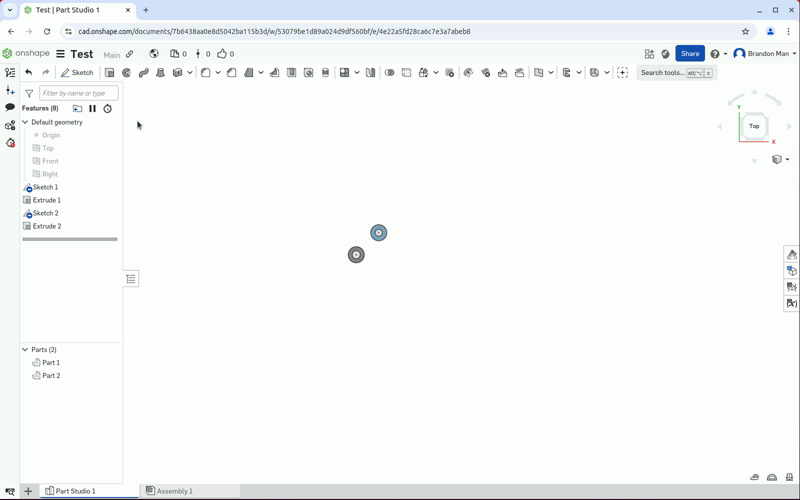
key(up, 3)
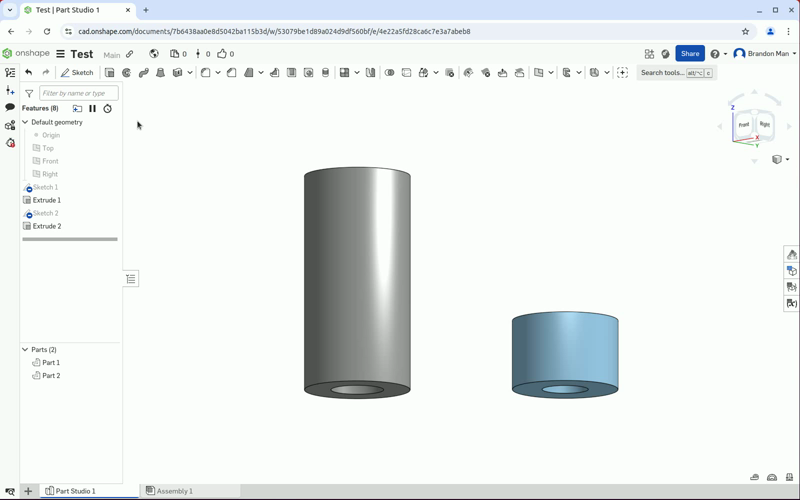
key(left, 3)
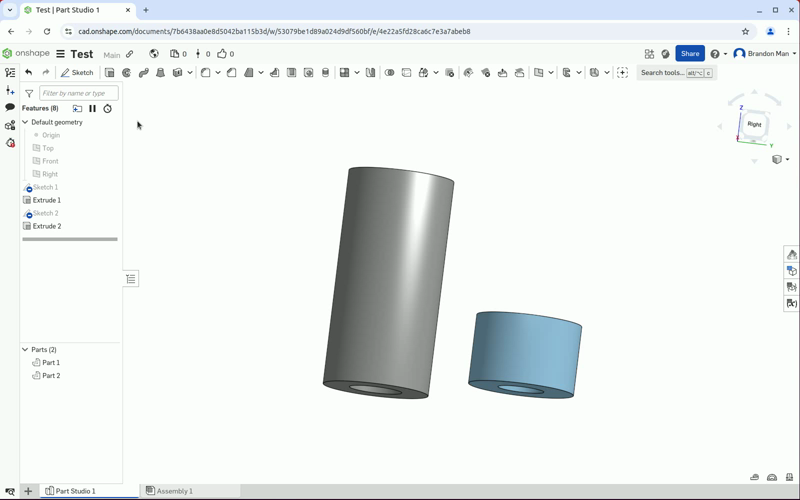
key(right, 3)
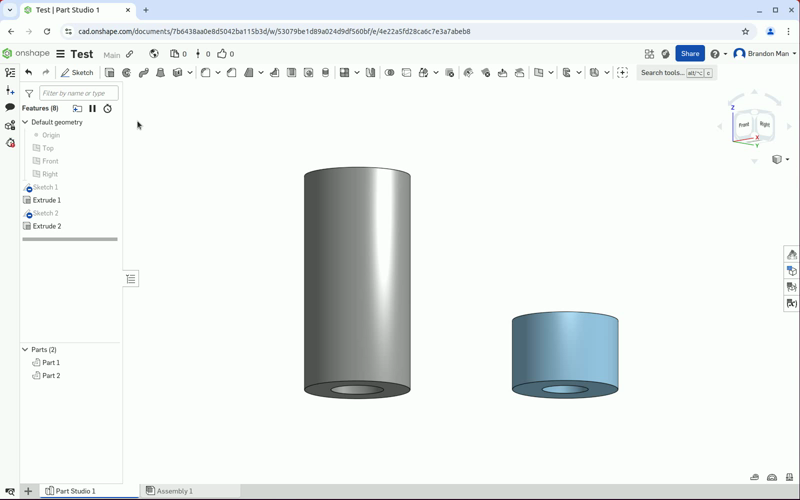
key(down, 3)
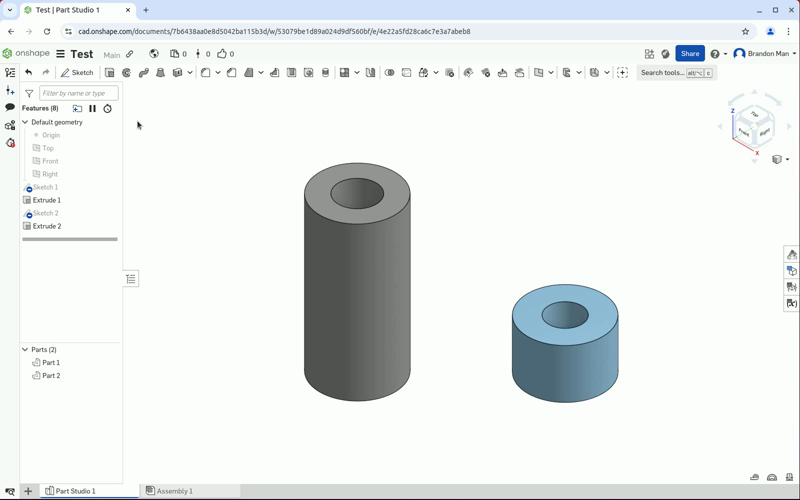
mouse_move(73, 189)
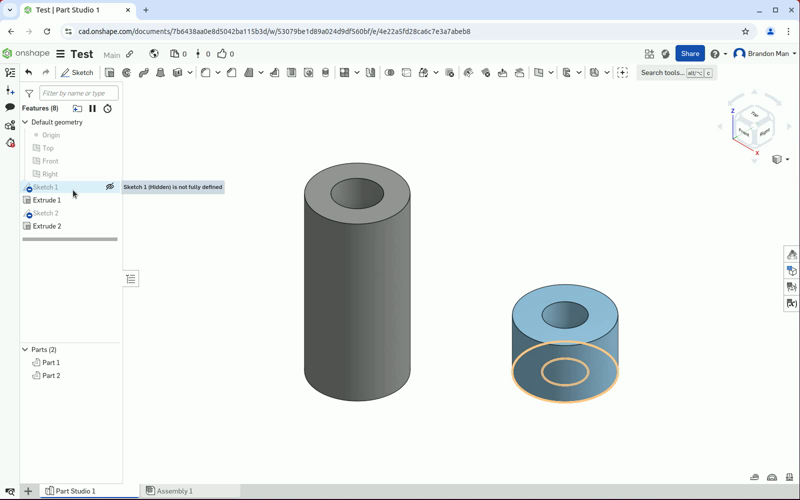
click(73, 189)